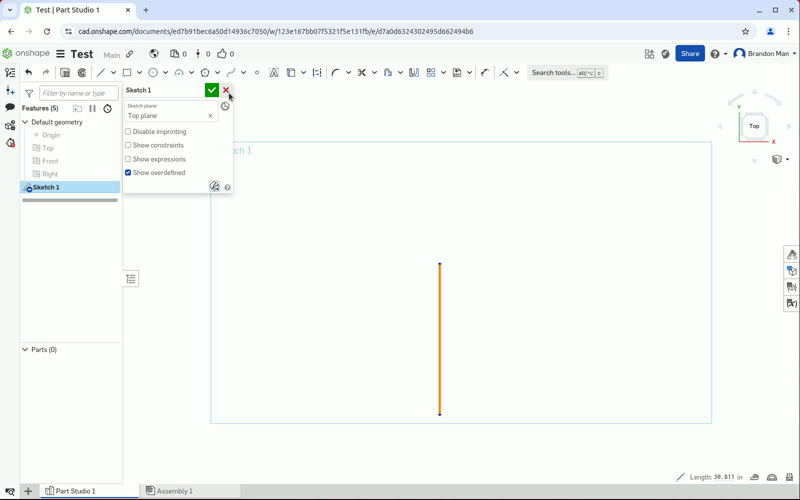
key(shift+h)
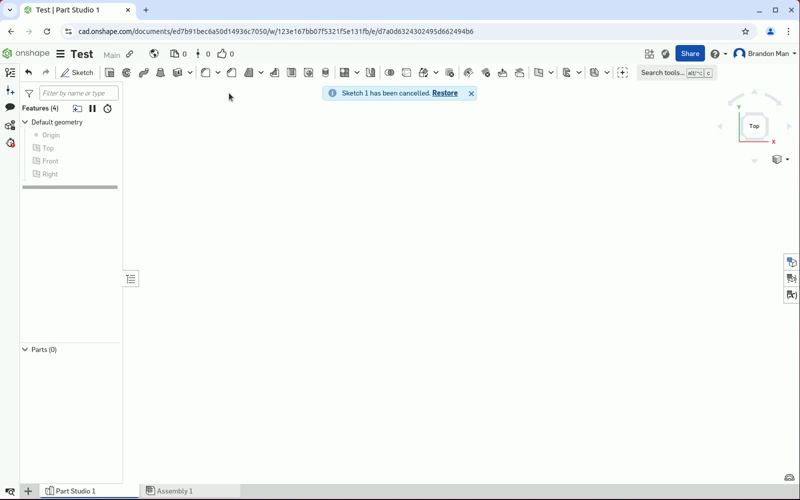
mouse_move(73, 352)
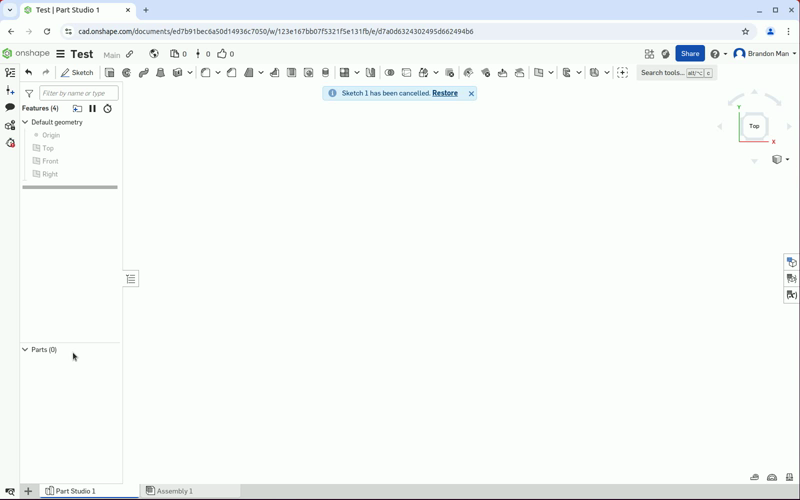
key(y)
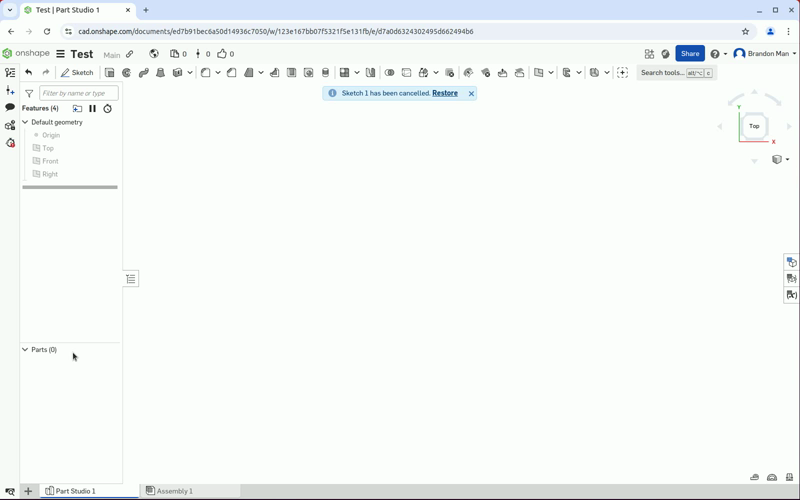
key(shift+p)
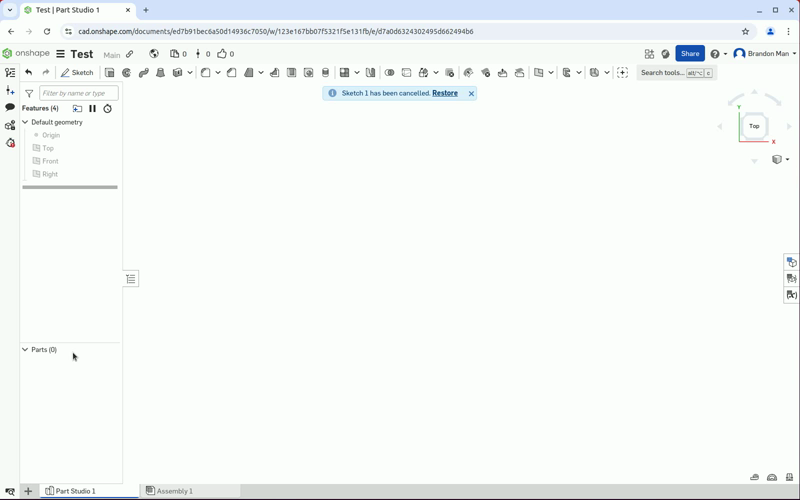
key(space)
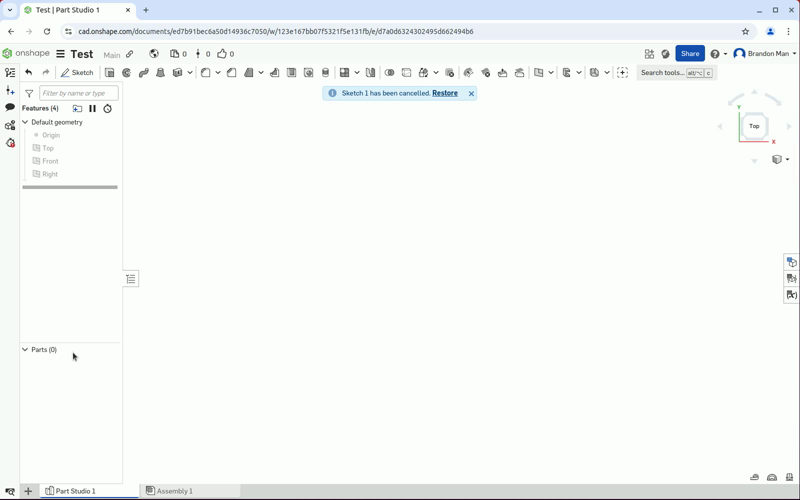
key_down(shift)
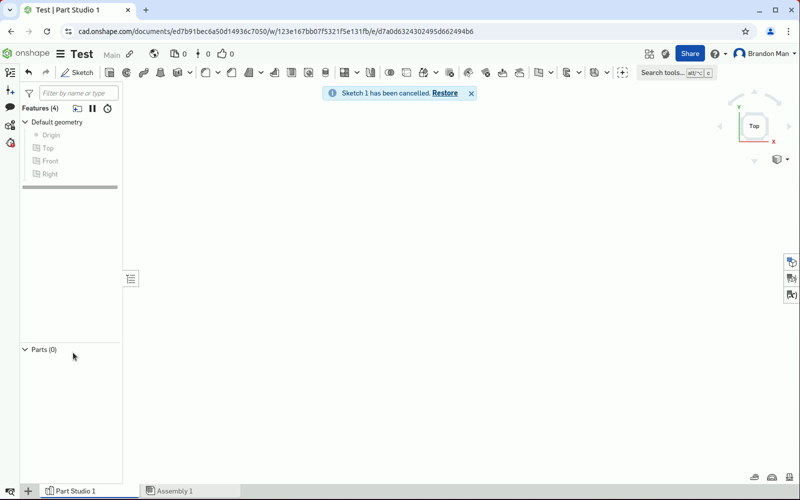
key(up)
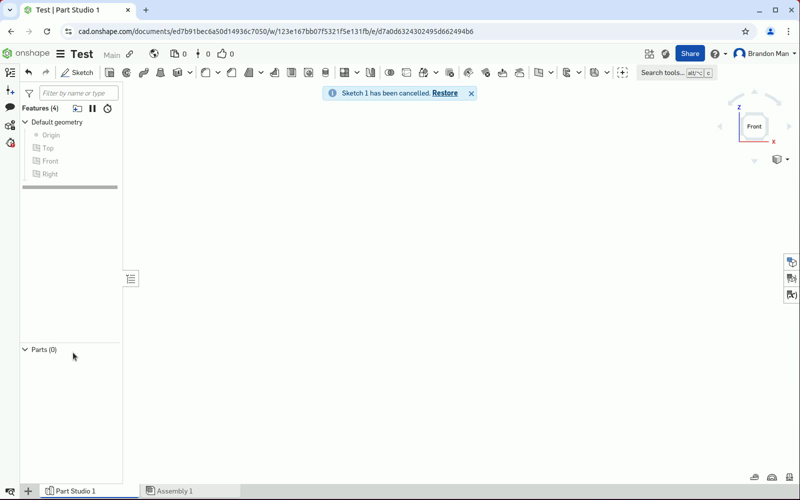
key_up(shift)
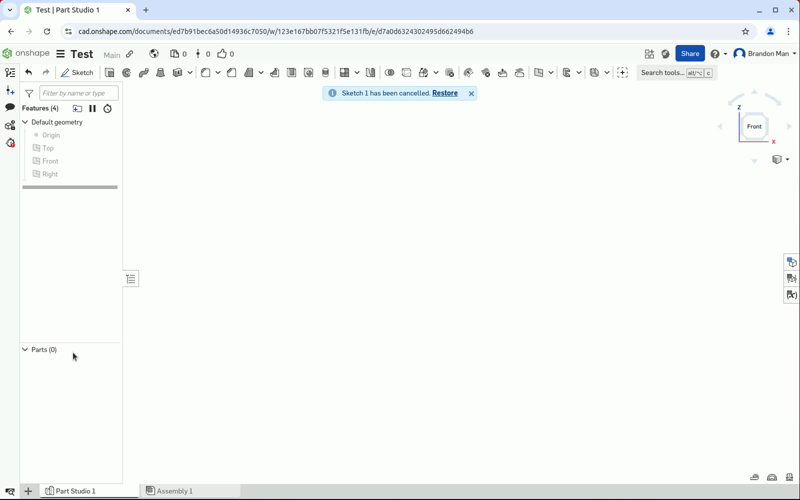
mouse_move(73, 352)
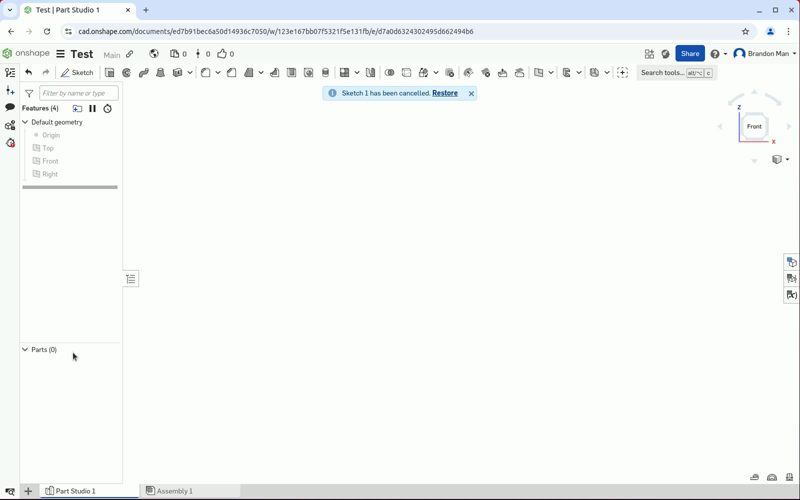
key(shift+y)
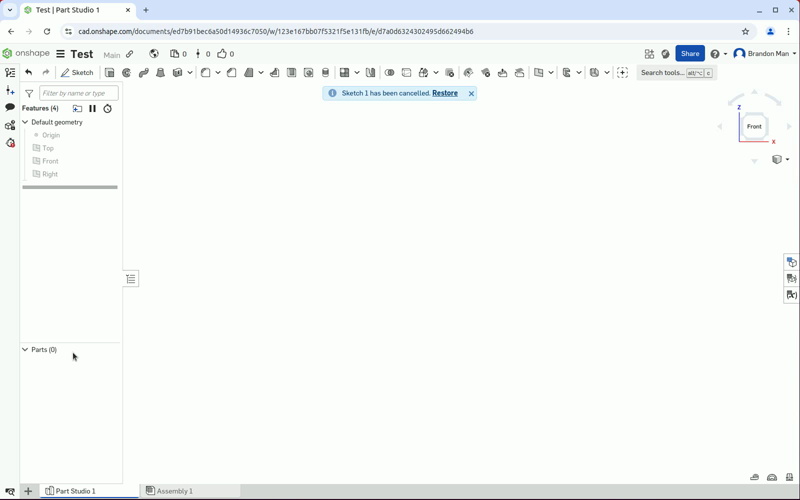
key(shift+s)
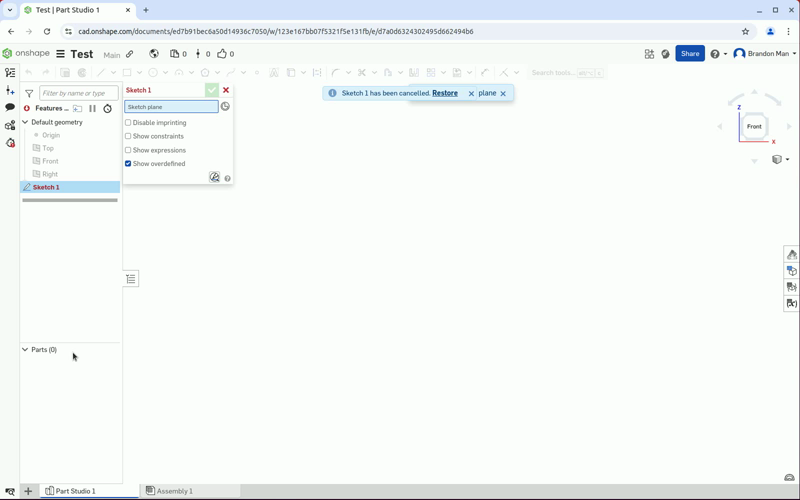
mouse_move(73, 163)
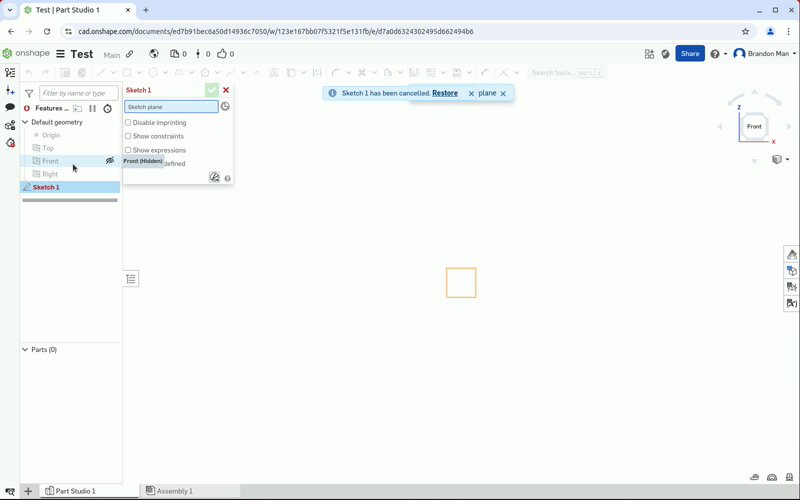
click(73, 163)
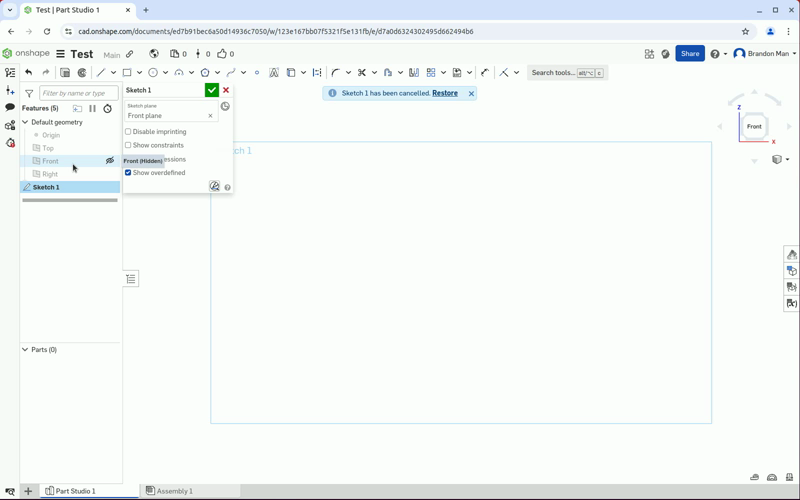
mouse_move(73, 352)
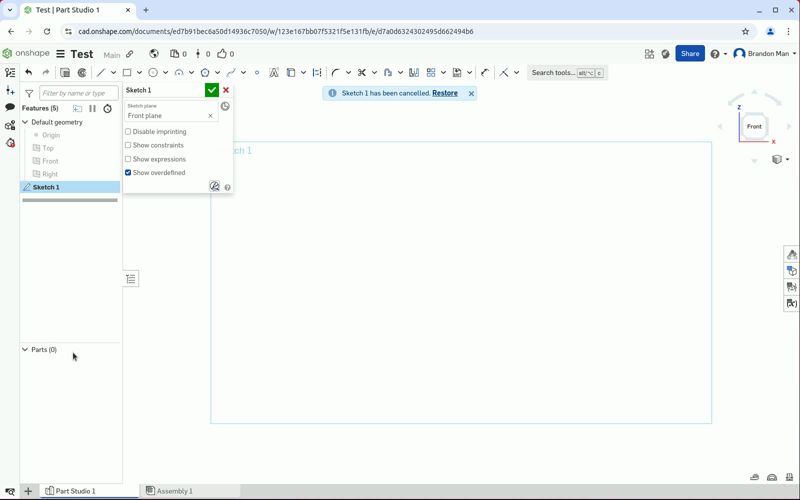
key(y)
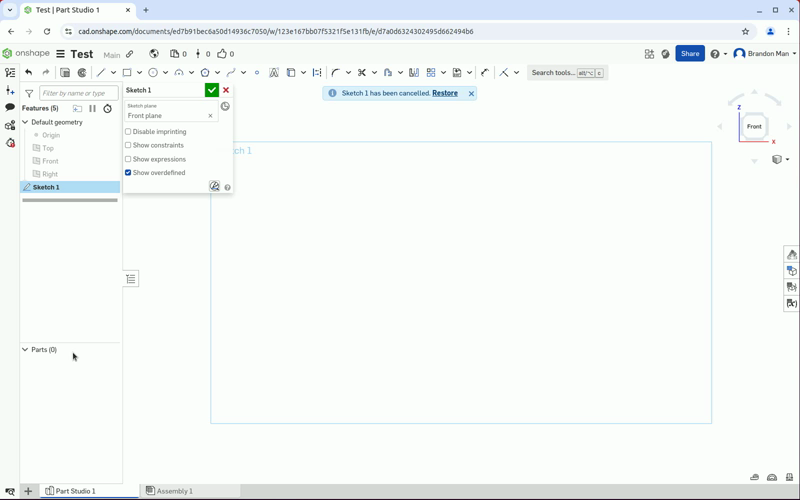
key(l)
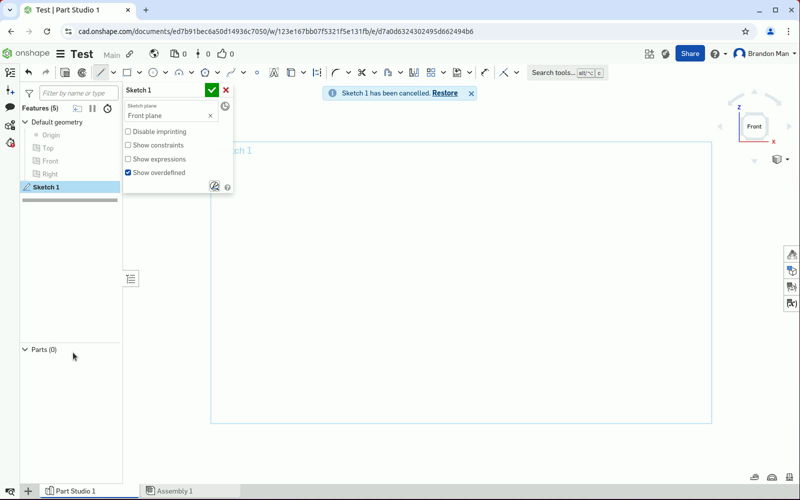
key_down(shift)
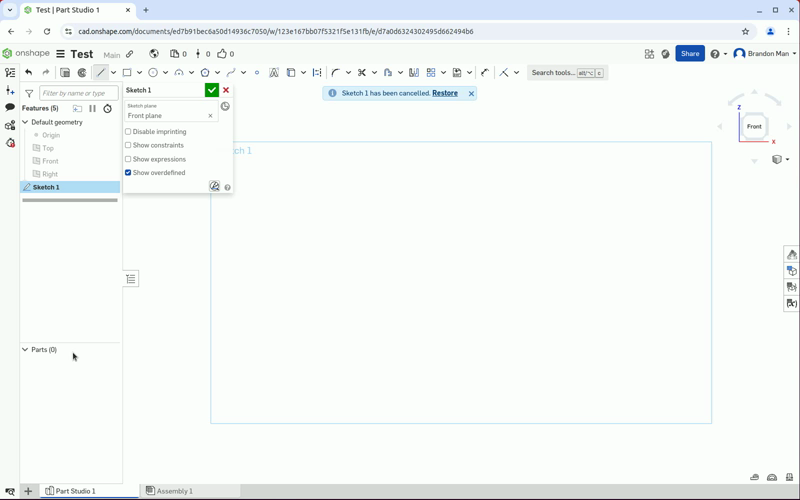
mouse_move(460, 395)
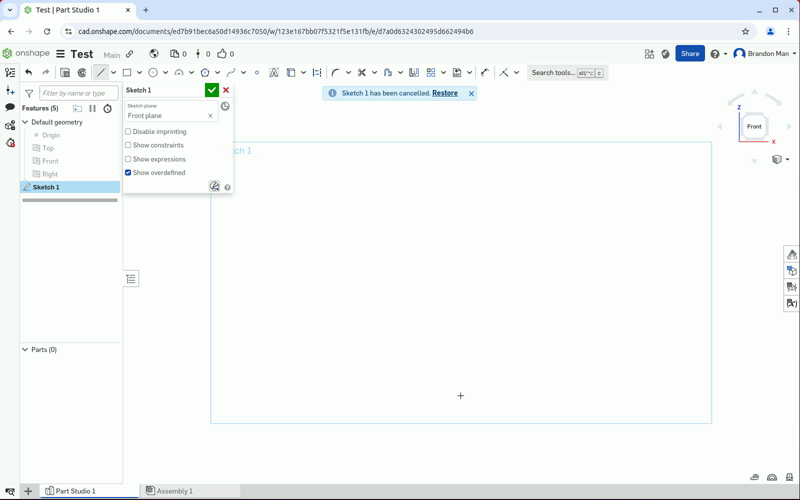
click(460, 395)
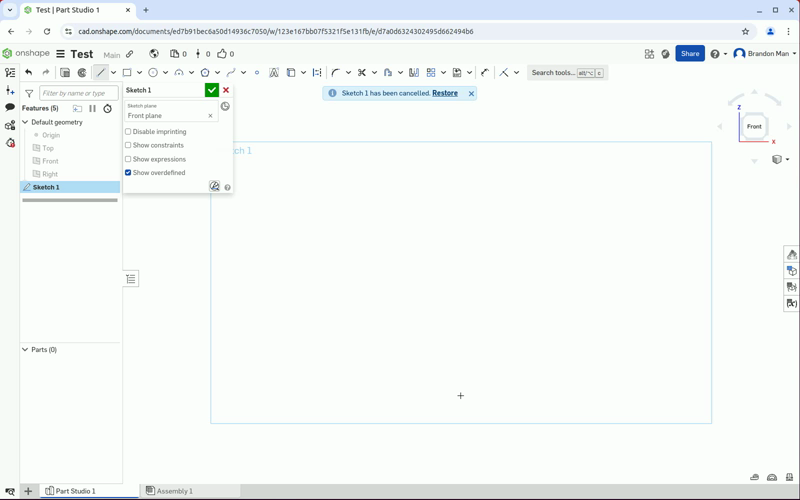
key_up(shift)
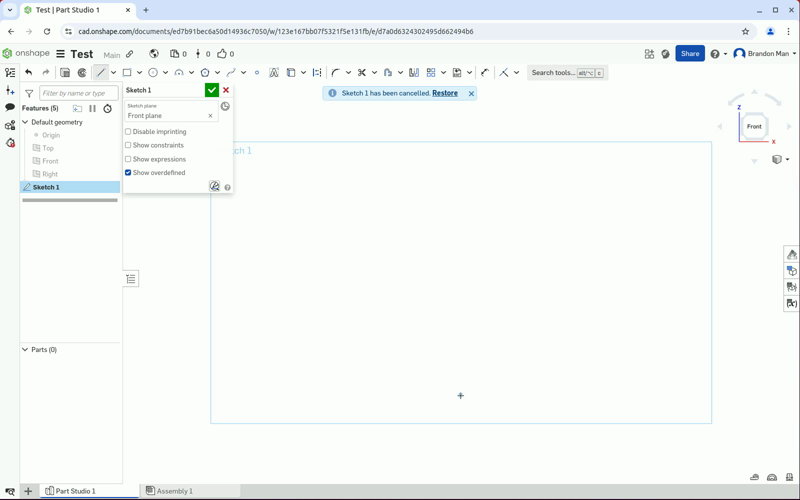
key_down(shift)
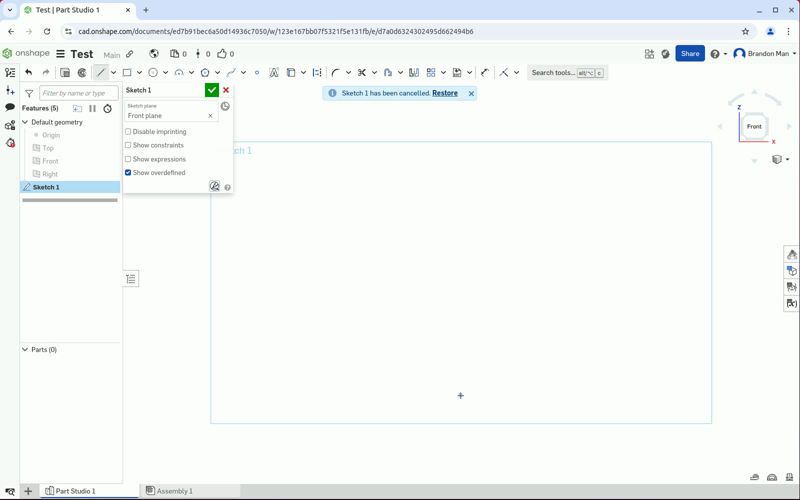
mouse_move(536, 312)
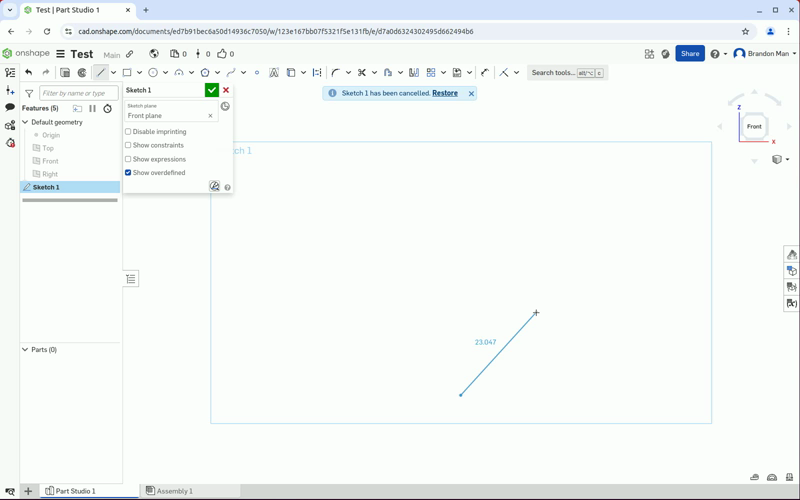
click(536, 312)
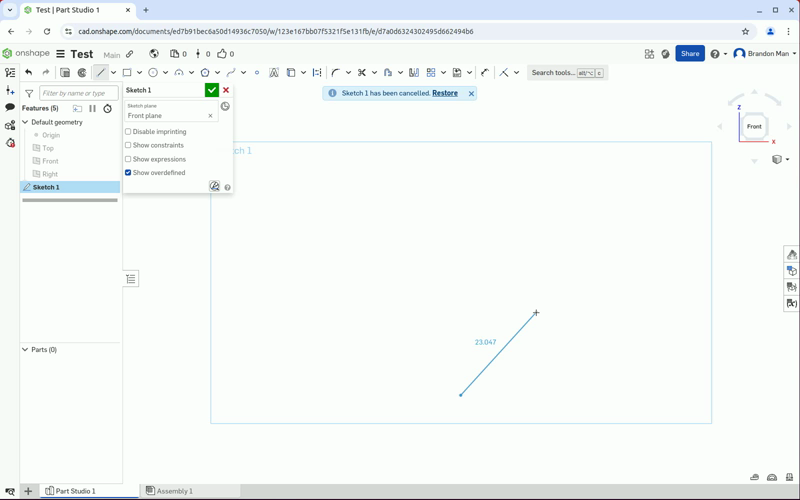
key_up(shift)
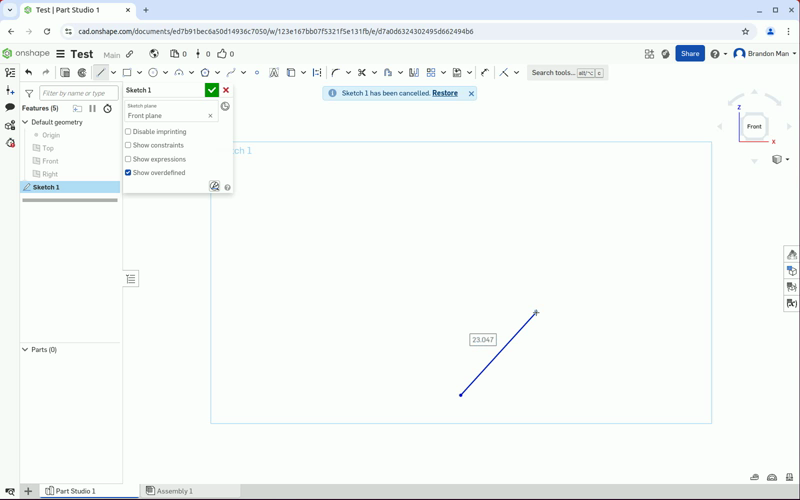
key(esc)
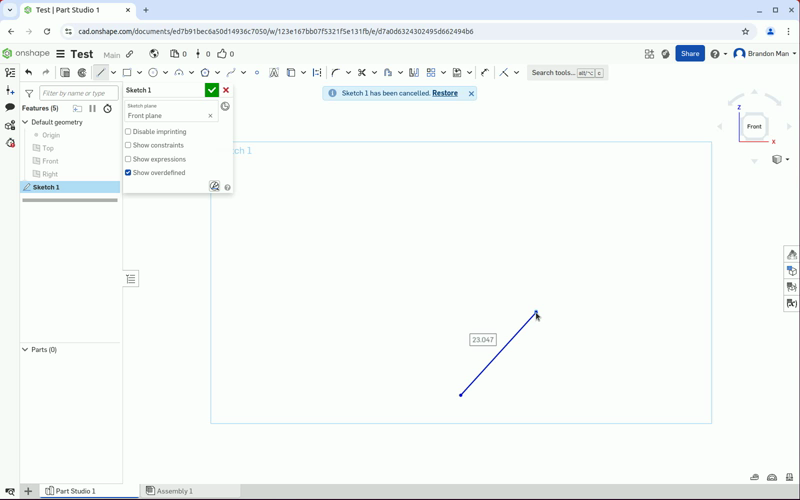
key(a)
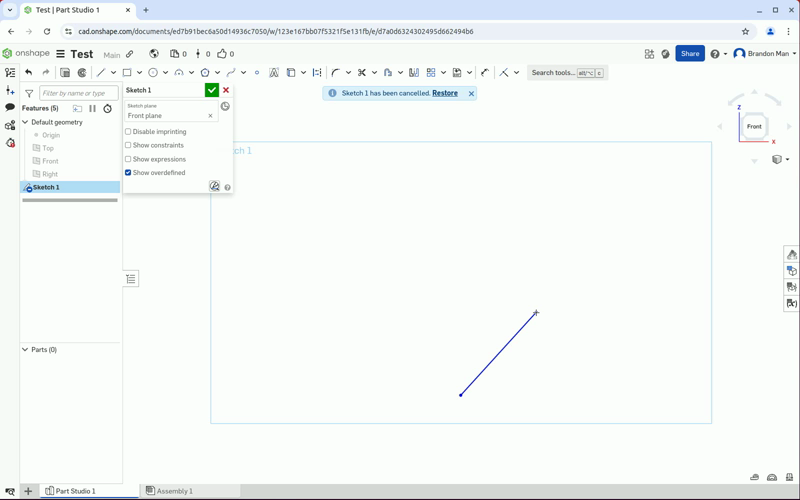
mouse_move(536, 312)
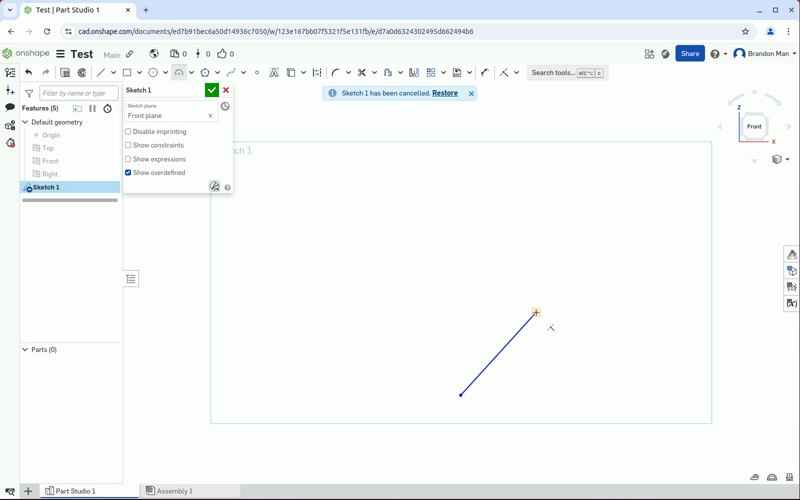
click(536, 312)
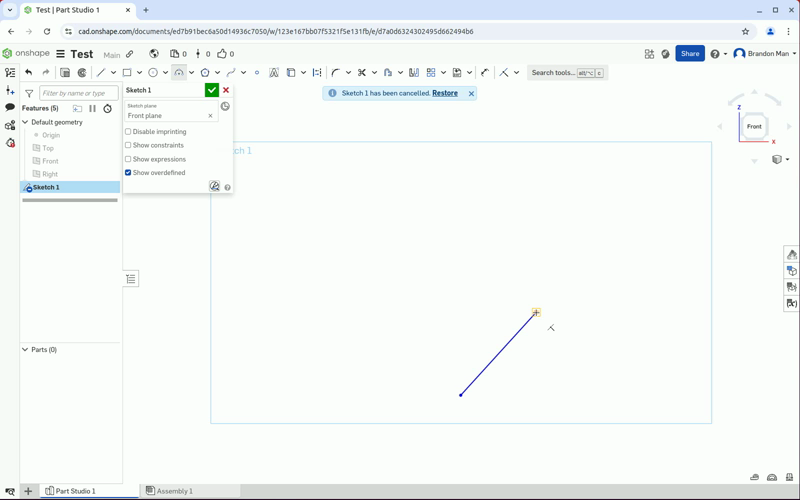
key_down(shift)
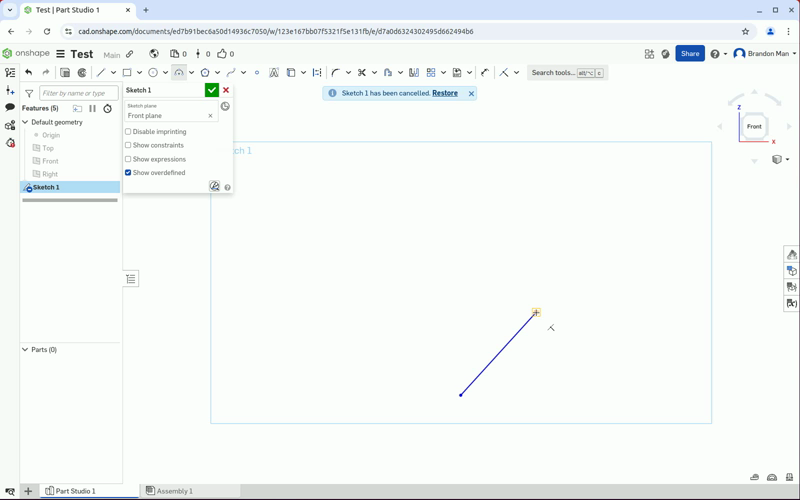
mouse_move(460, 282)
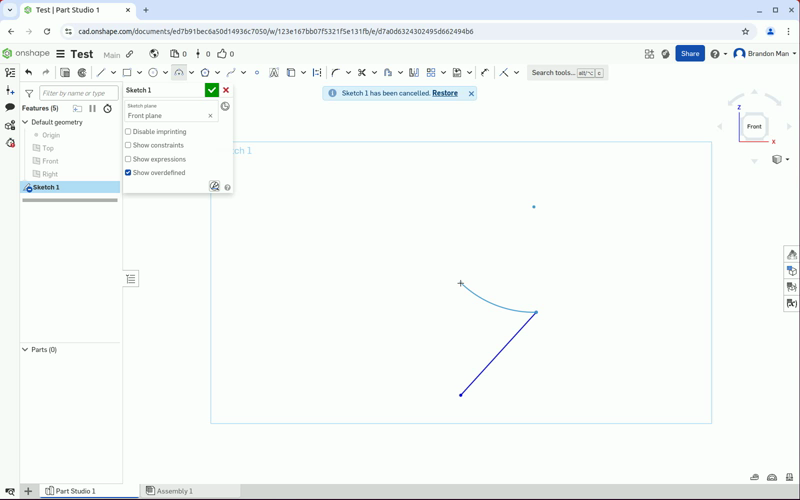
click(460, 282)
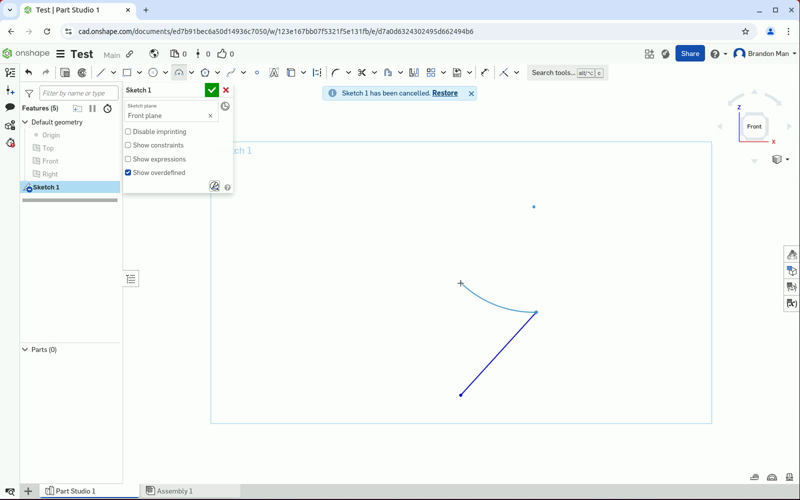
mouse_move(519, 242)
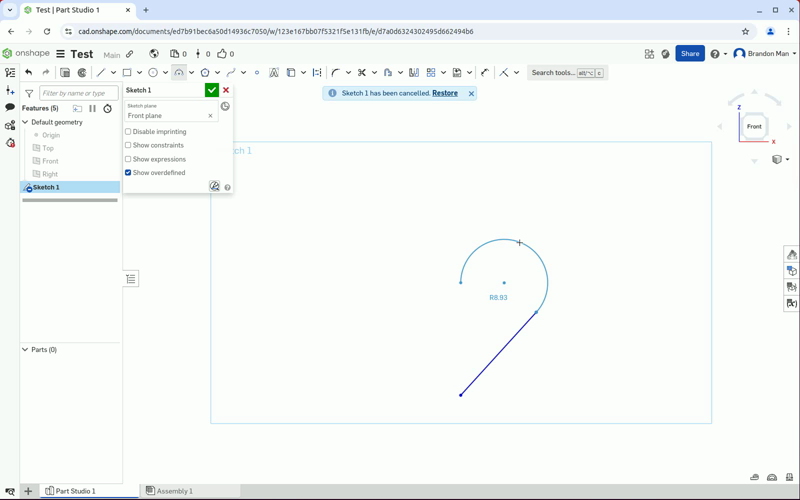
click(519, 242)
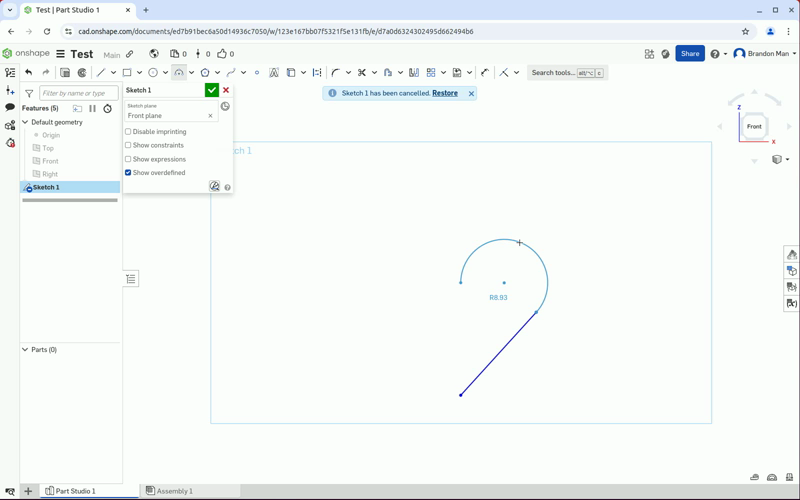
key_up(shift)
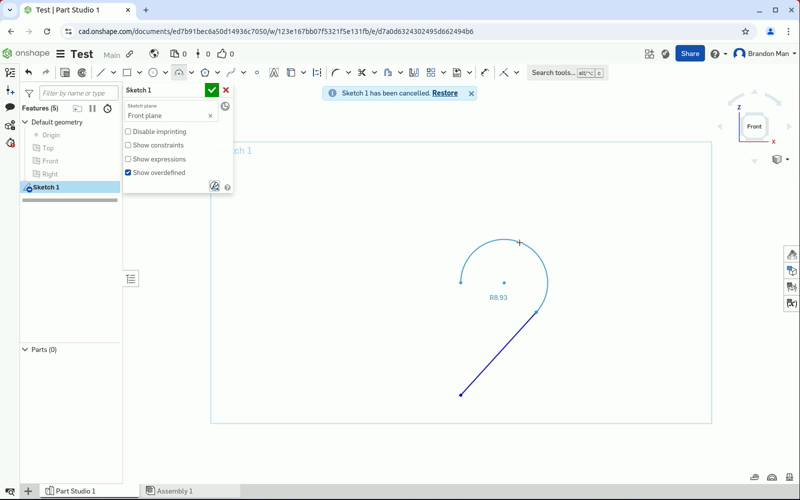
key(esc)
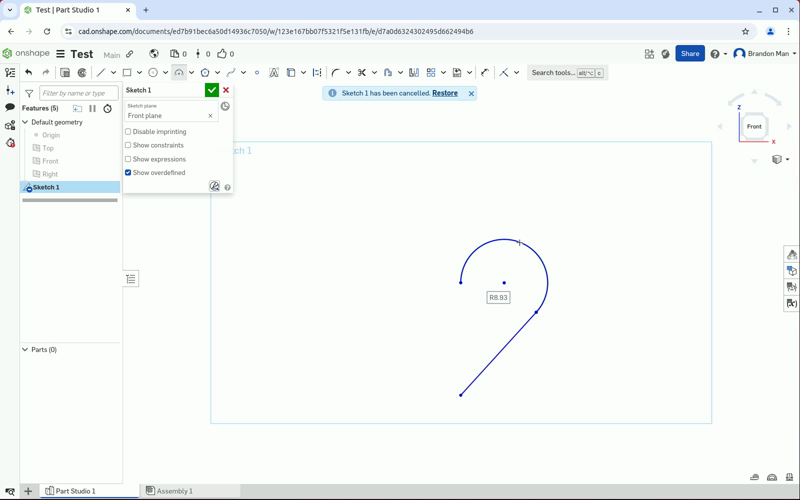
key(l)
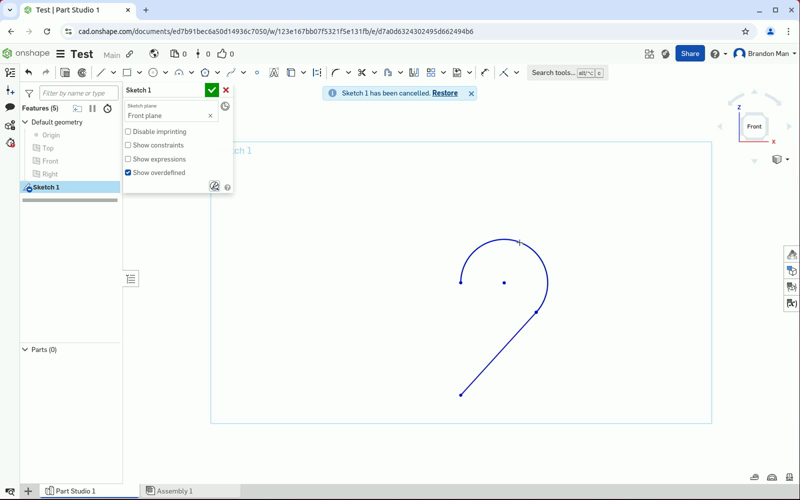
mouse_move(460, 282)
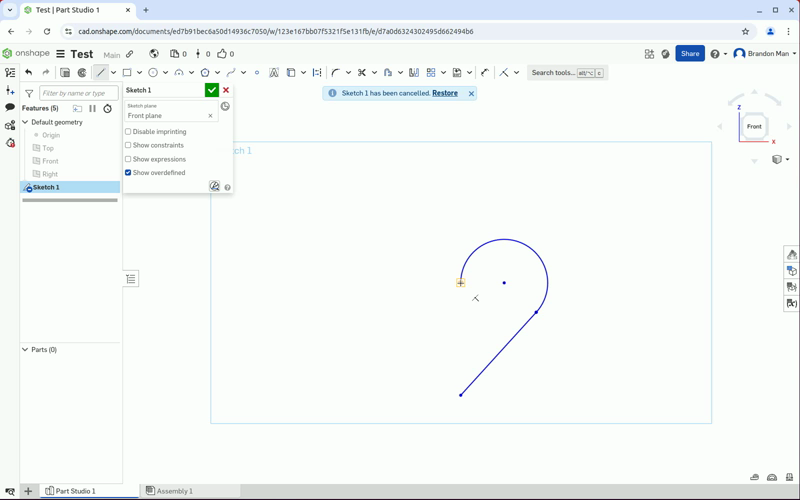
click(460, 282)
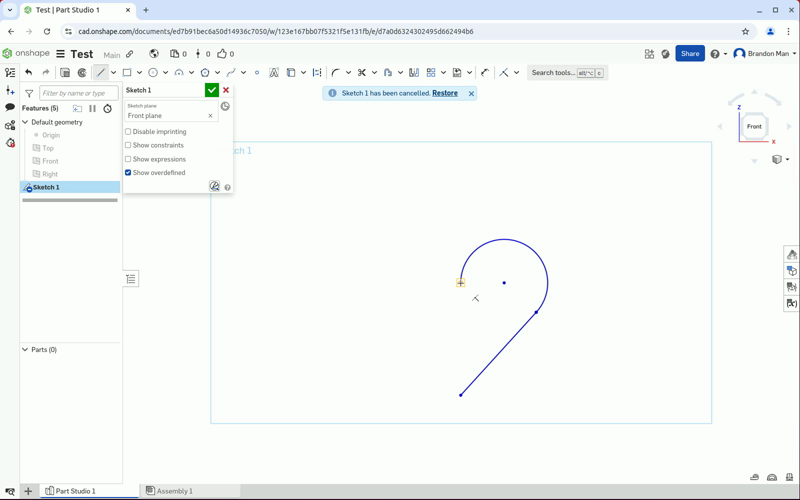
key_down(shift)
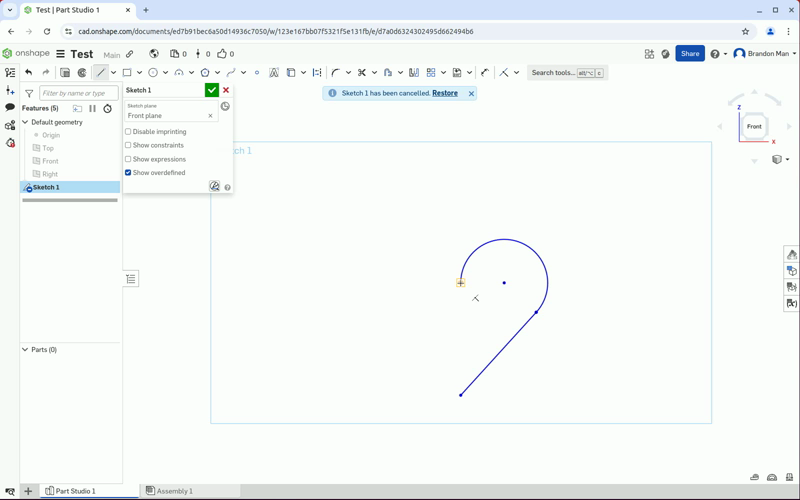
mouse_move(460, 395)
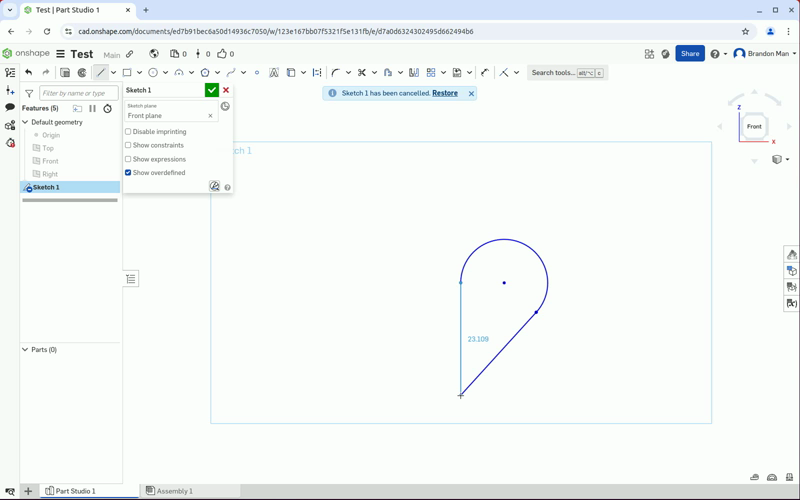
key_up(shift)
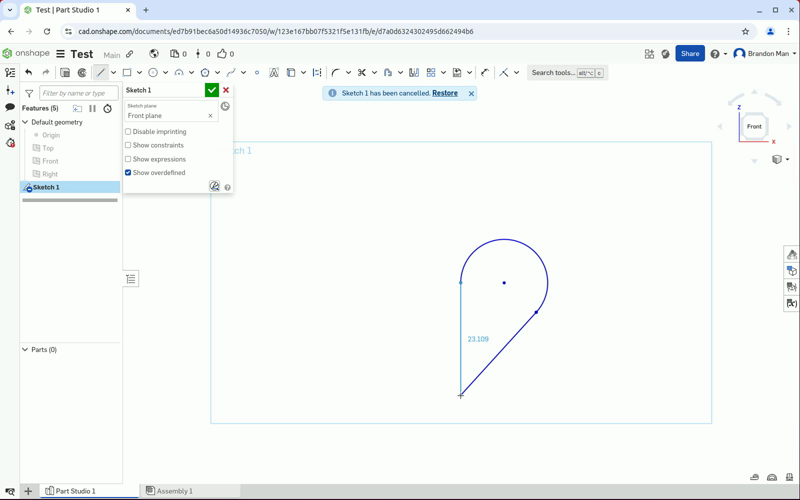
click(460, 395)
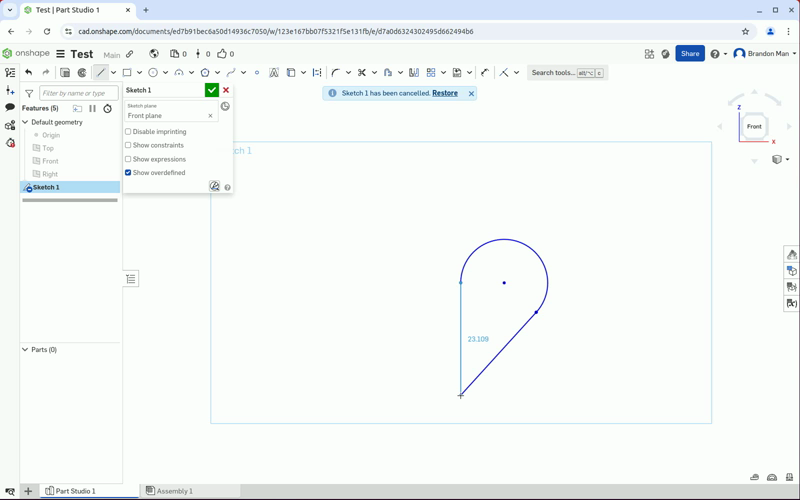
key(esc)
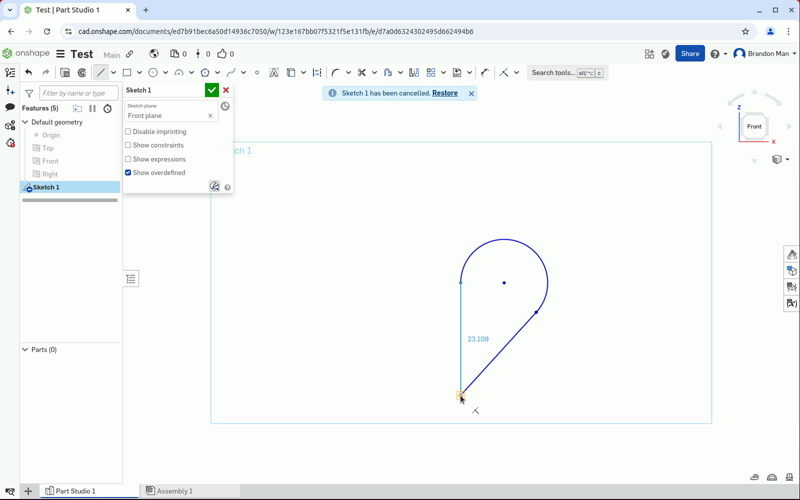
mouse_move(478, 295)
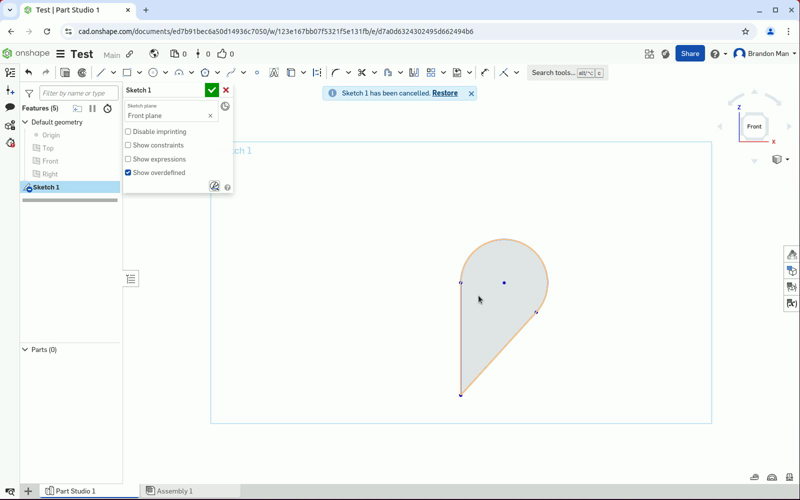
click(478, 295)
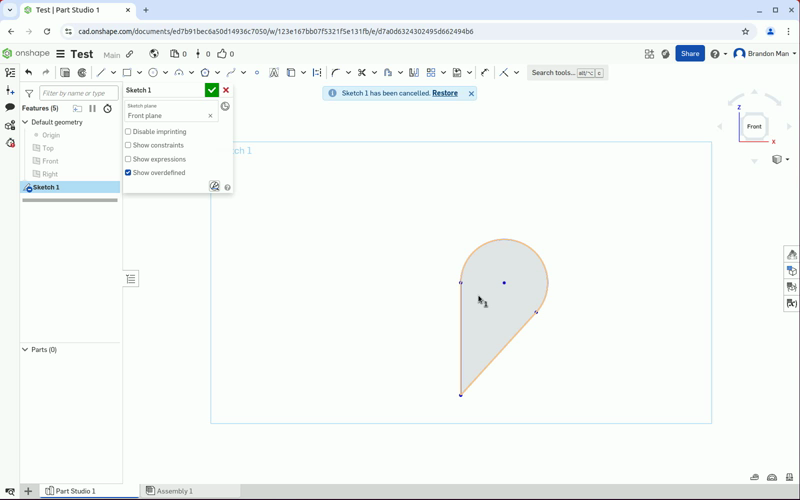
mouse_move(73, 352)
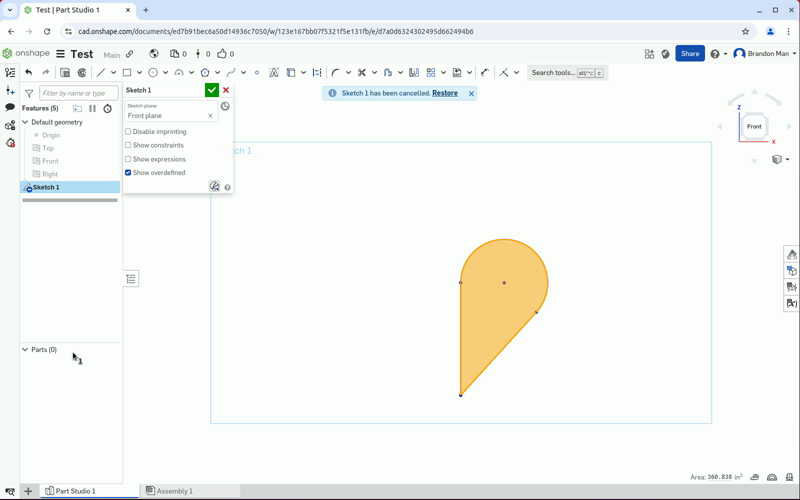
key(shift+y)
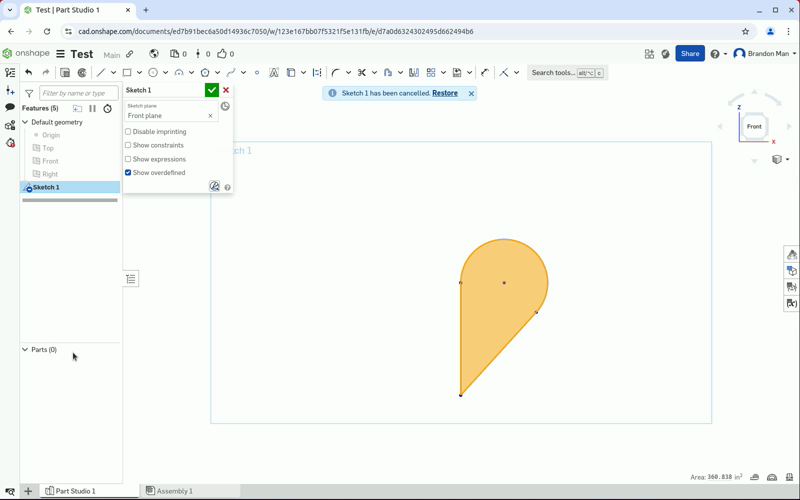
key(shift+e)
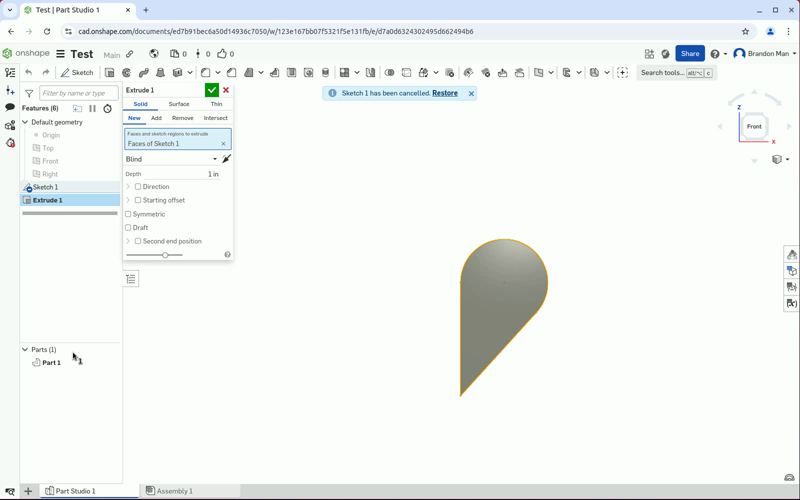
mouse_move(143, 106)
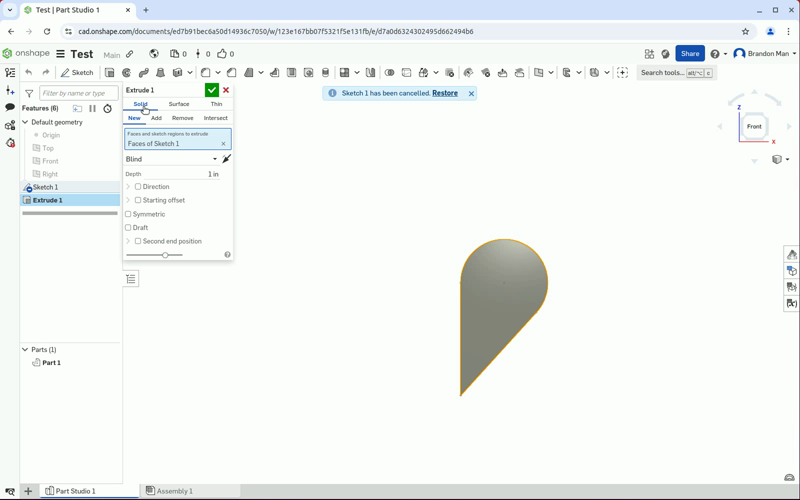
click(143, 106)
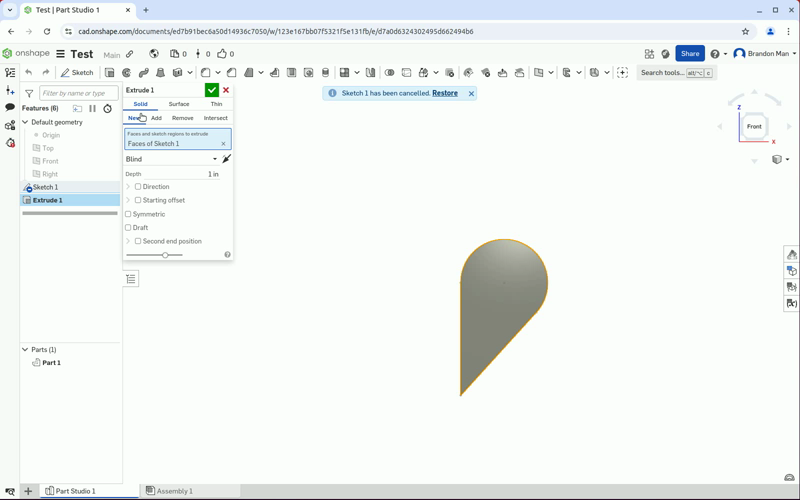
mouse_move(137, 120)
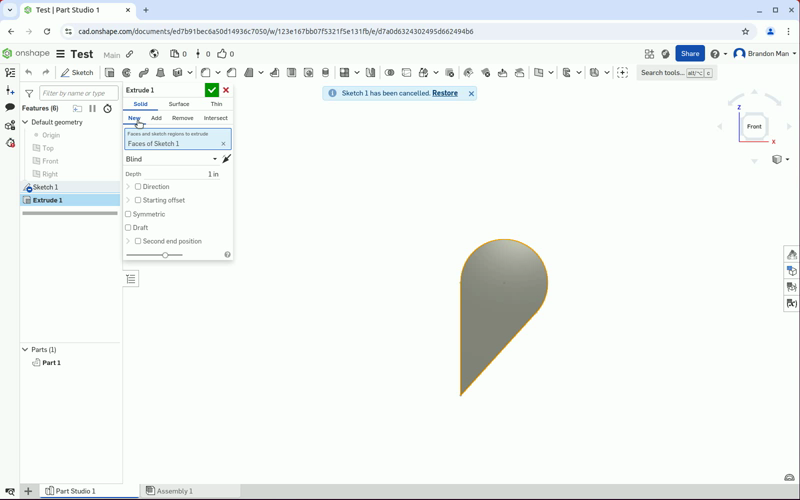
click(137, 120)
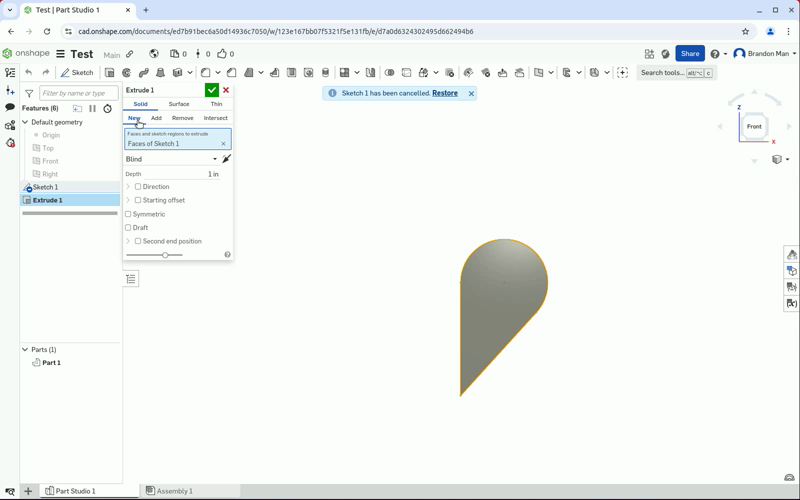
key(tab, 4)
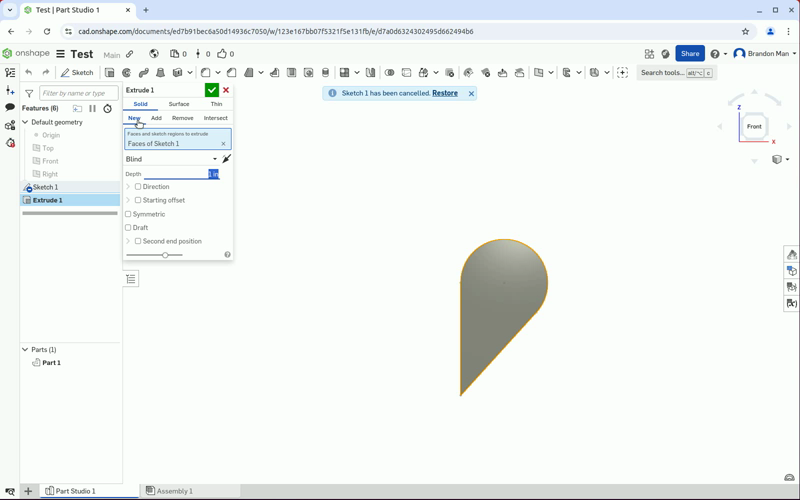
text(17.813)
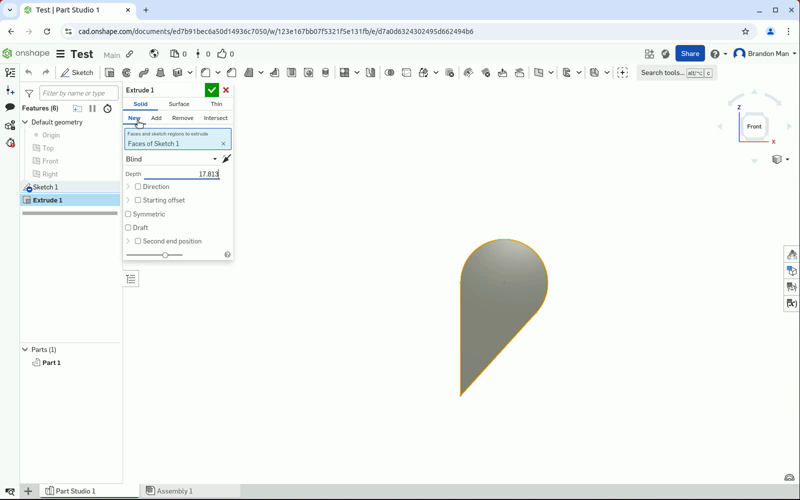
key(enter)
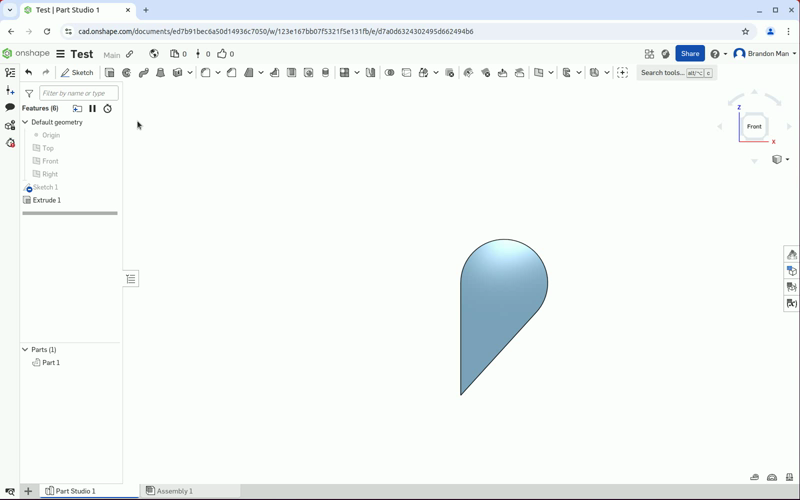
key(shift+h)
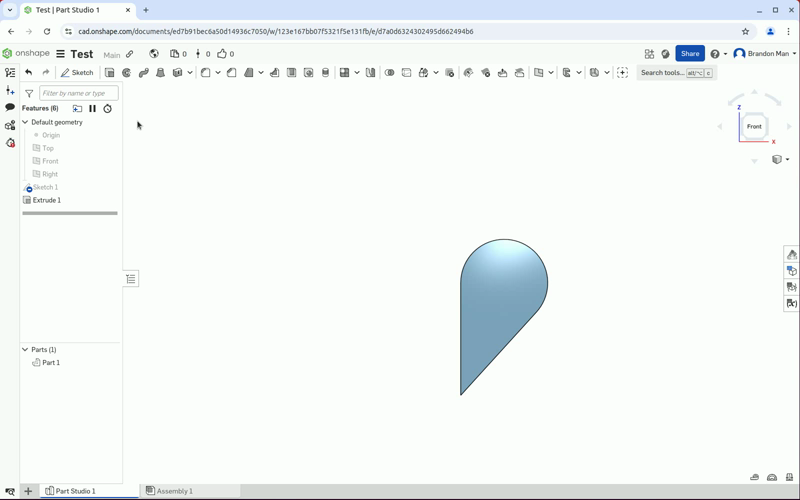
key(shift+h)
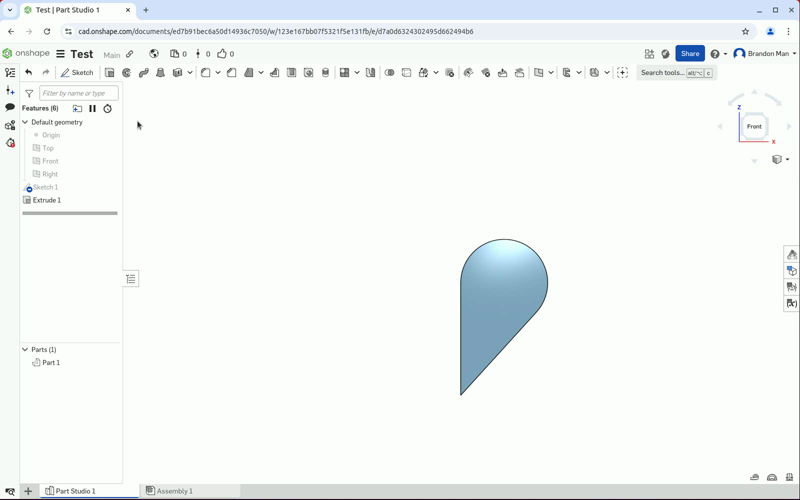
mouse_move(73, 189)
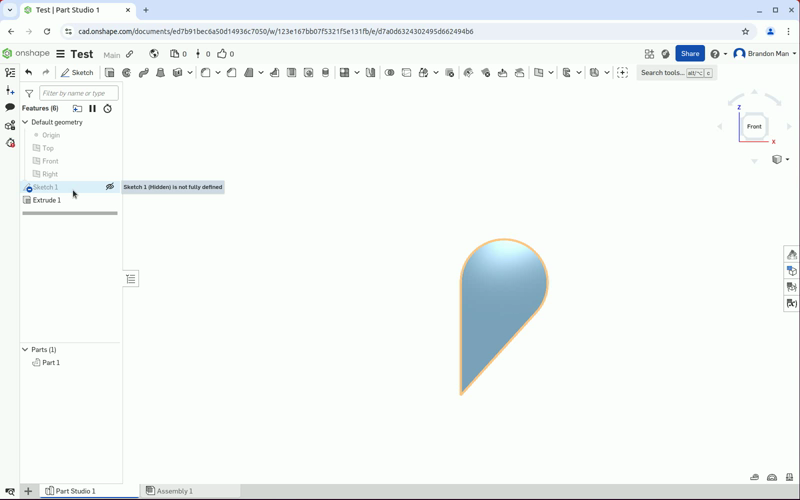
click(73, 189)
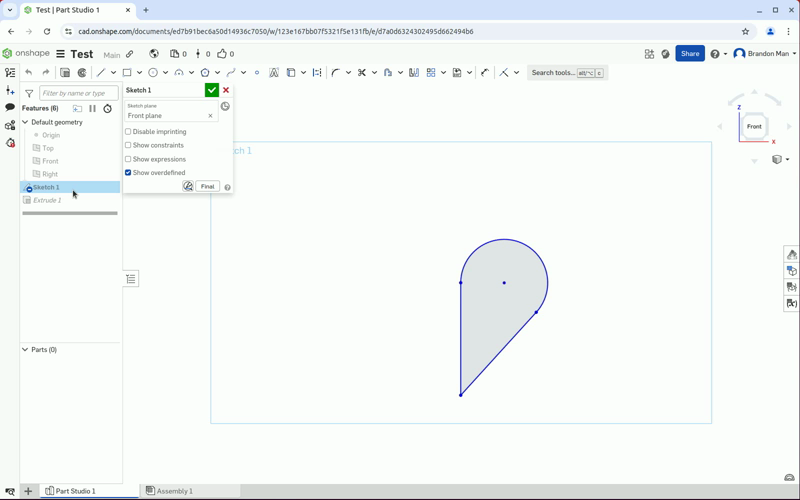
mouse_move(229, 92)
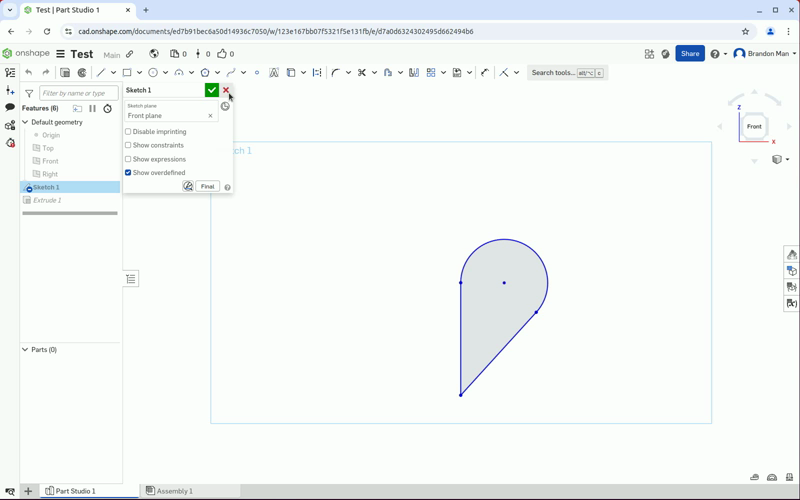
click(229, 92)
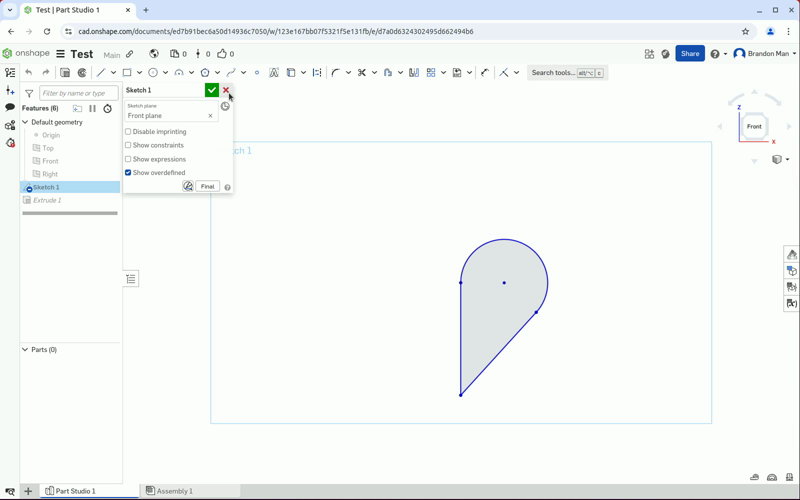
key(shift+s)
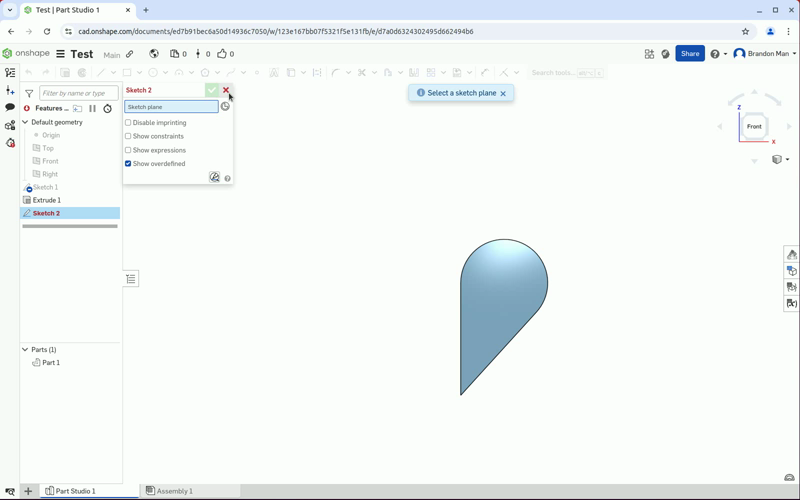
mouse_move(73, 163)
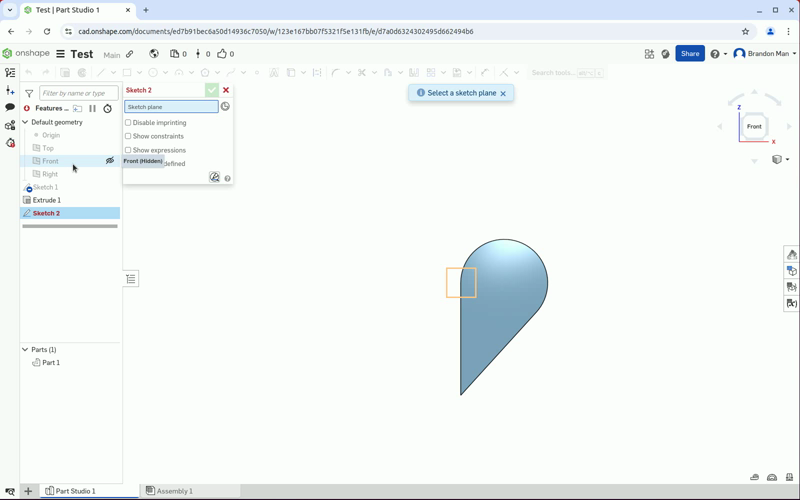
click(73, 163)
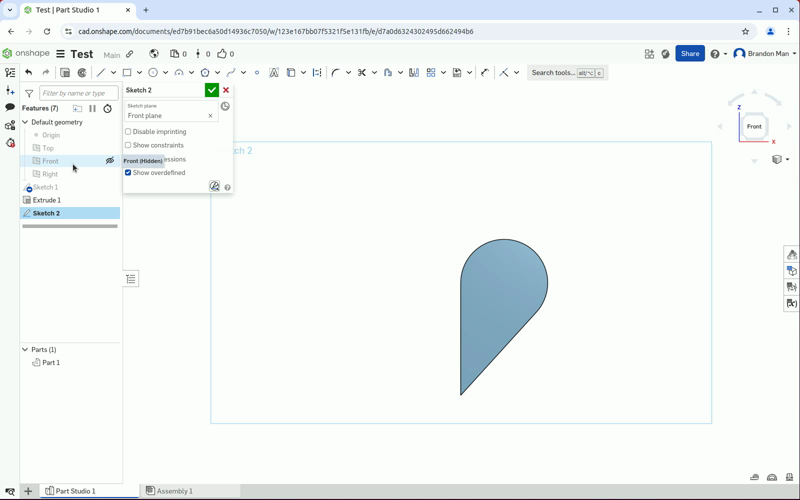
mouse_move(73, 352)
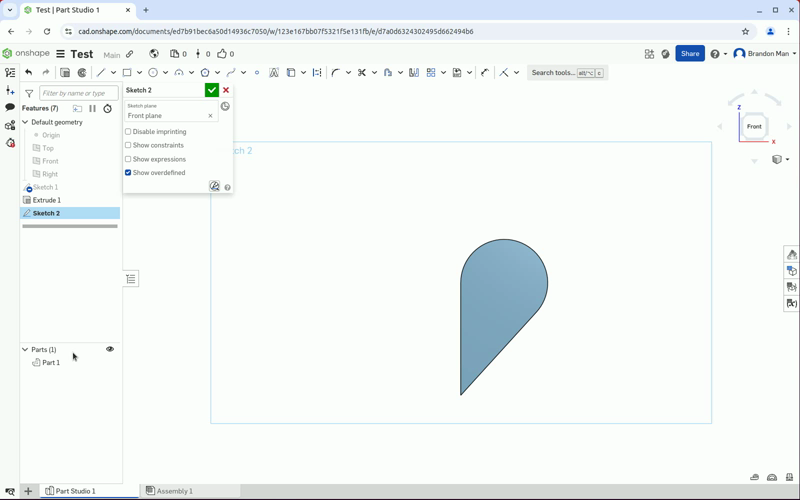
key(y)
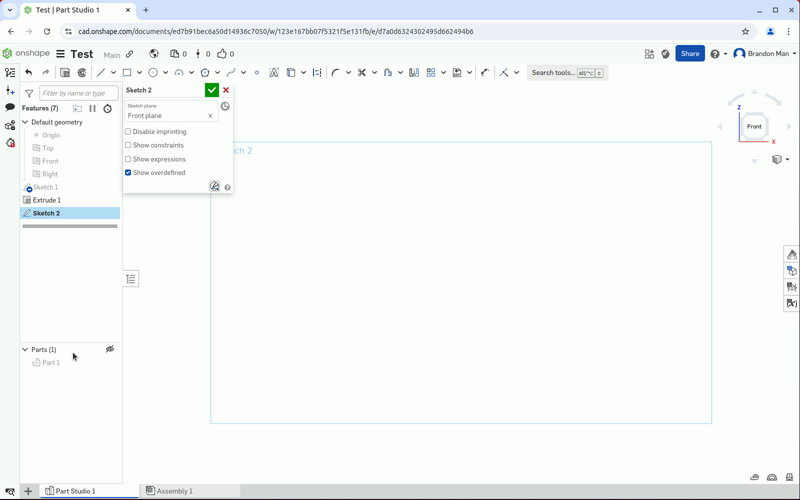
key(l)
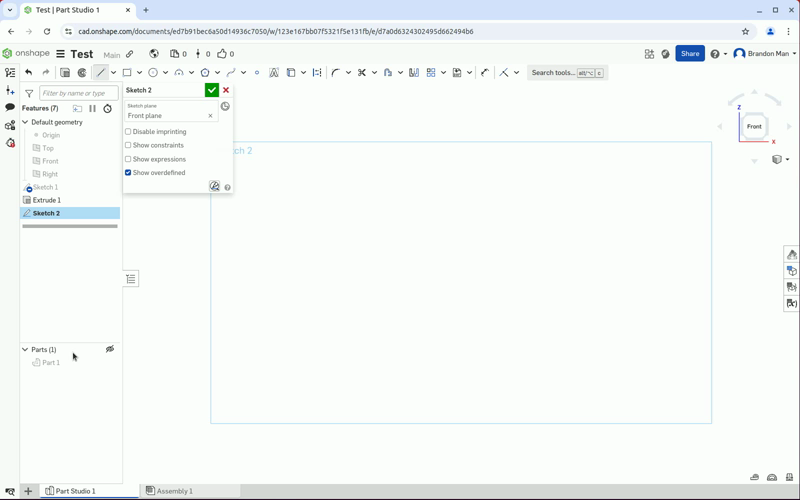
key_down(shift)
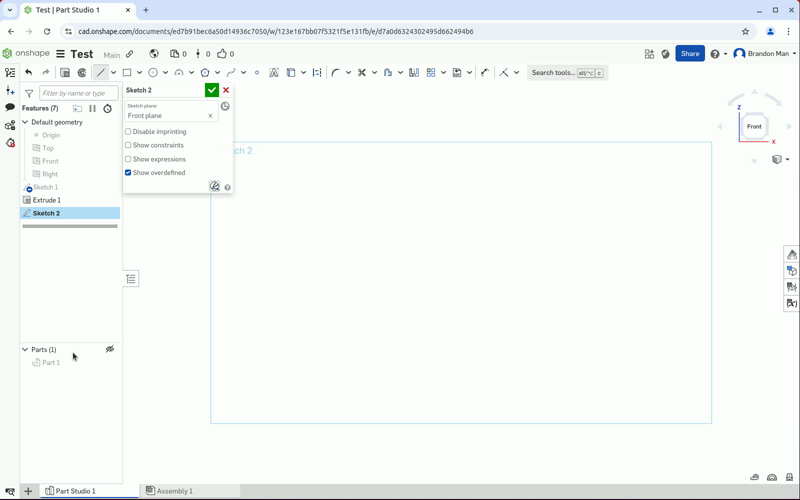
mouse_move(385, 312)
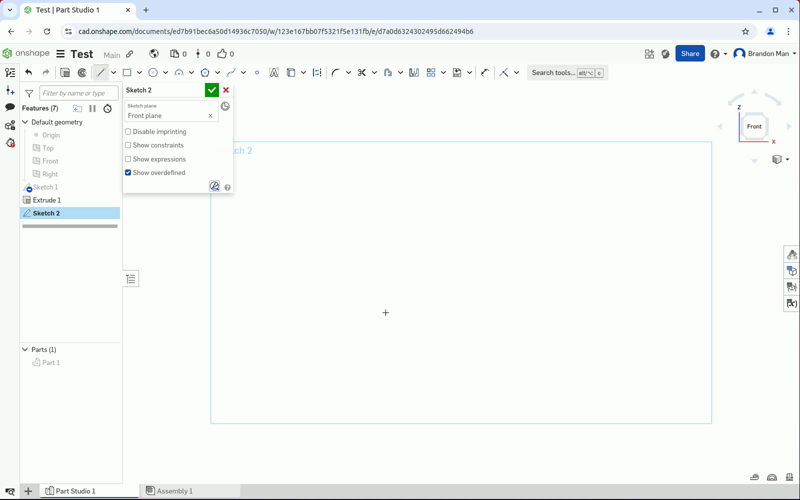
click(385, 312)
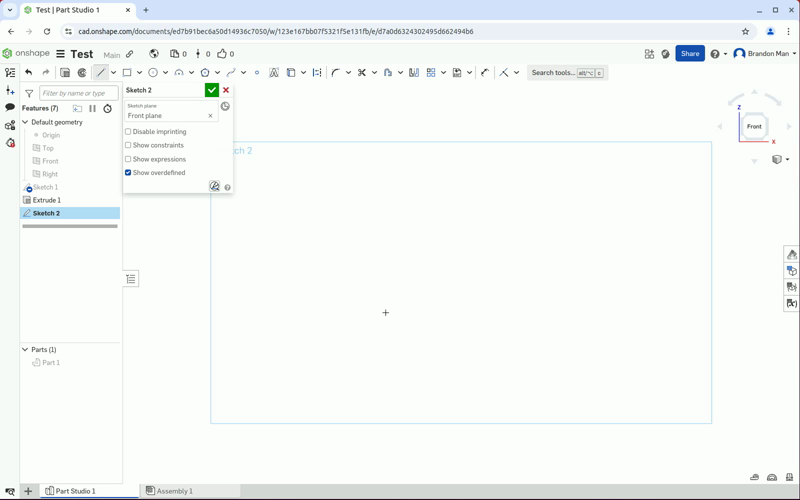
key_up(shift)
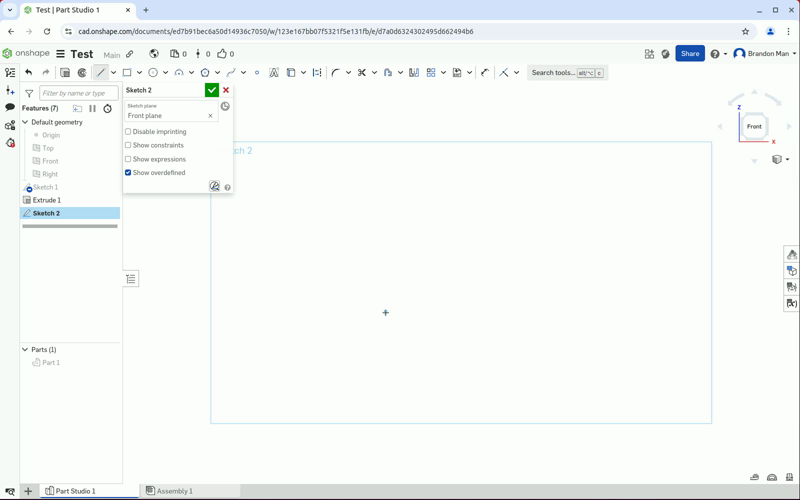
key_down(shift)
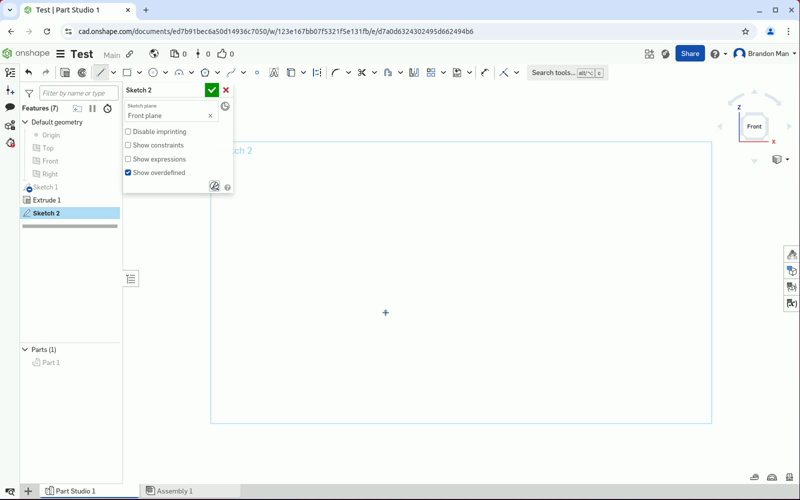
mouse_move(461, 395)
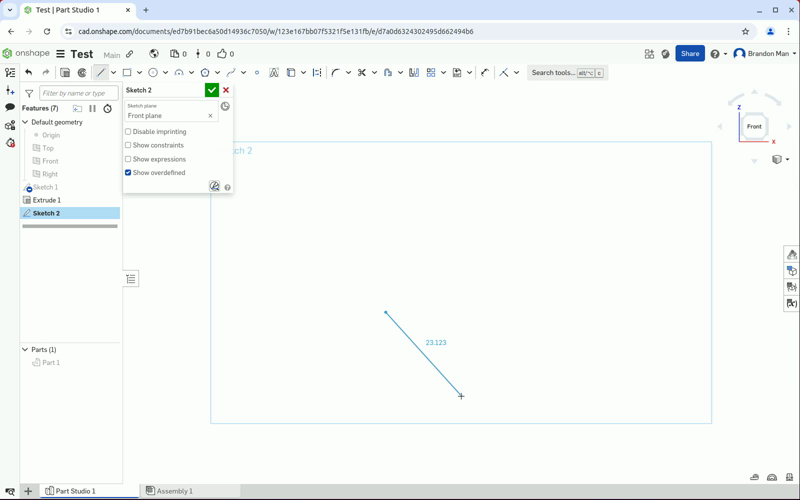
click(461, 395)
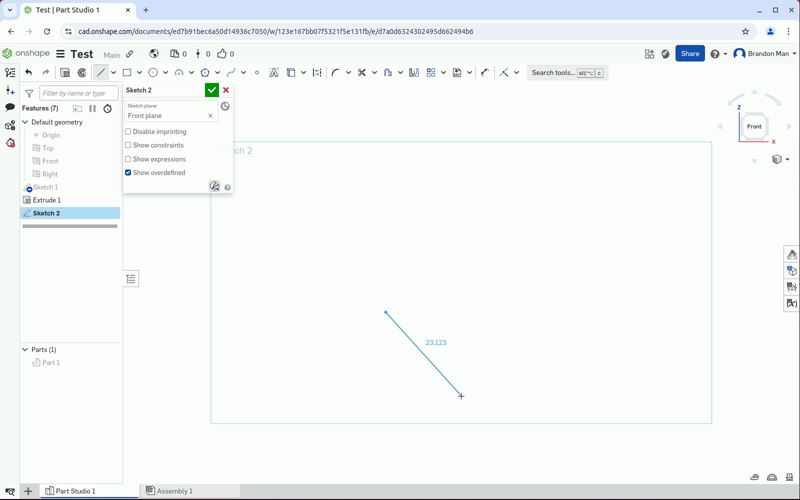
key_up(shift)
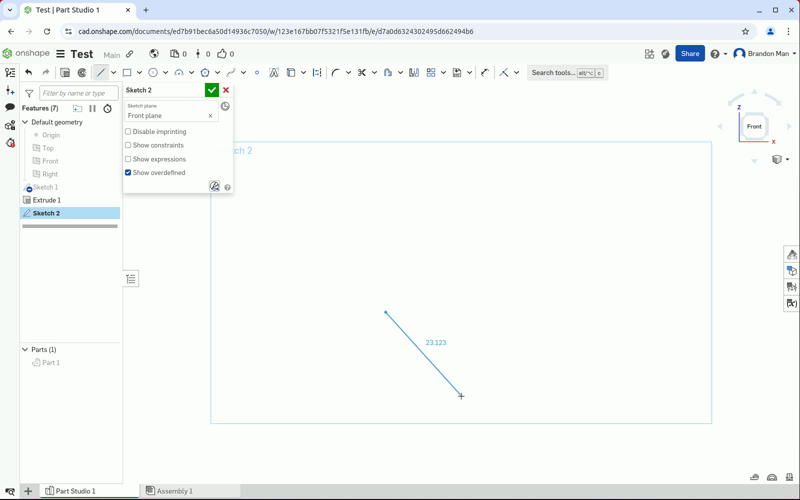
key_down(shift)
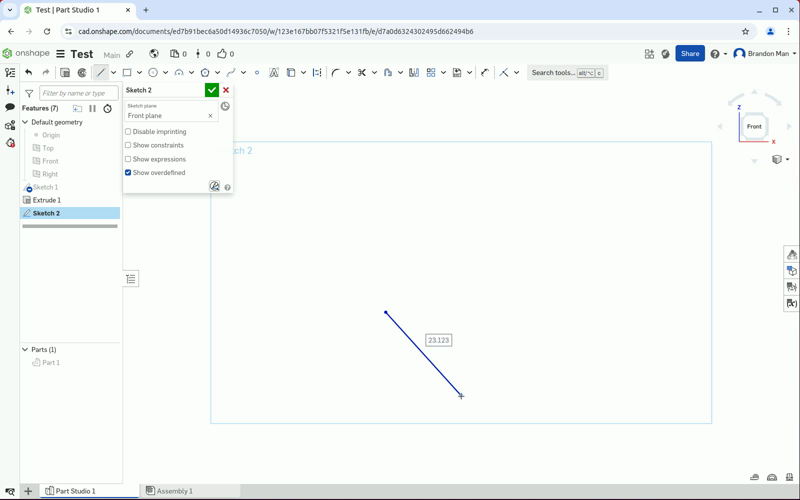
mouse_move(461, 283)
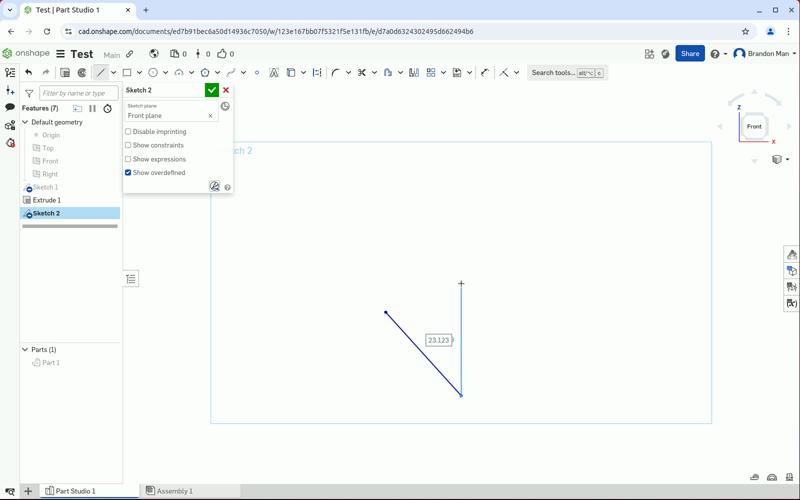
click(461, 283)
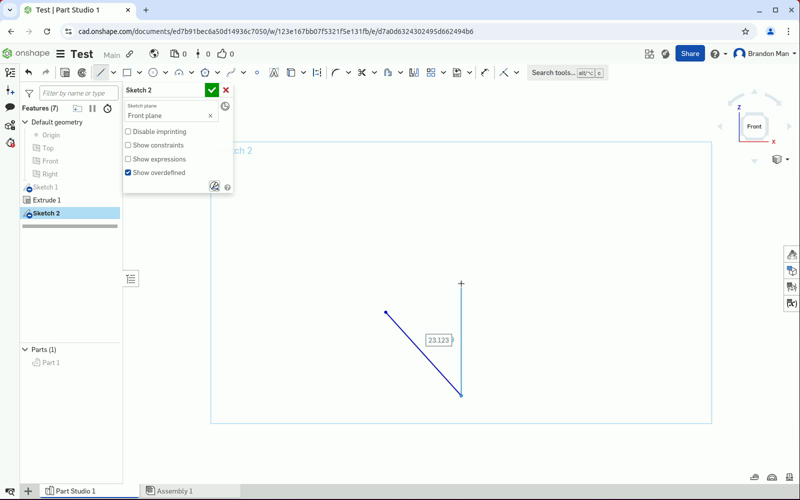
key_up(shift)
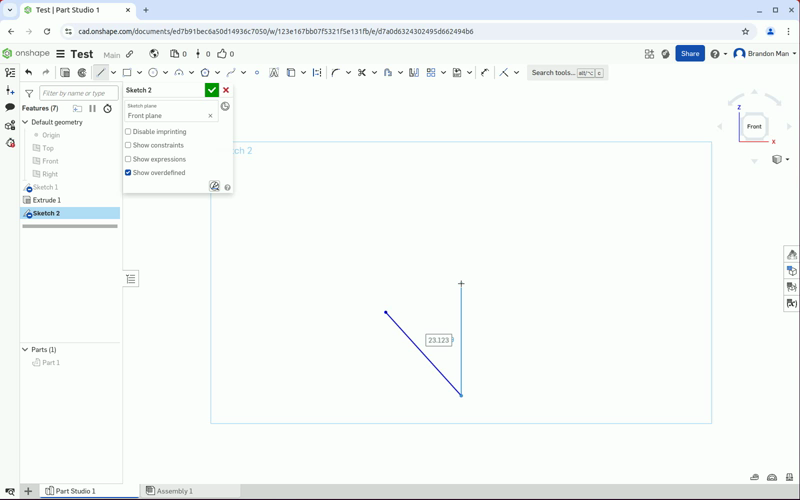
key(esc)
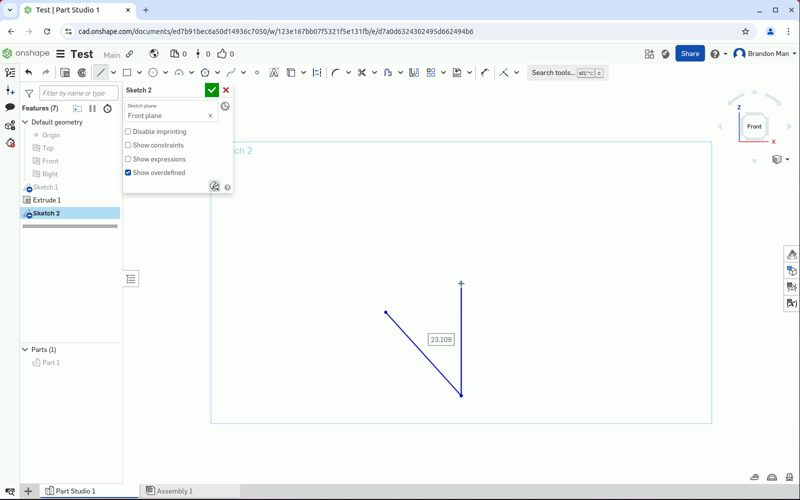
key(a)
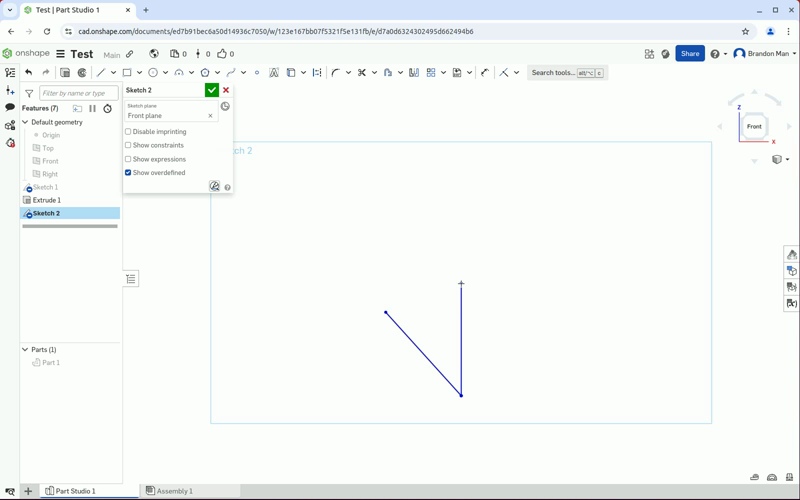
mouse_move(461, 283)
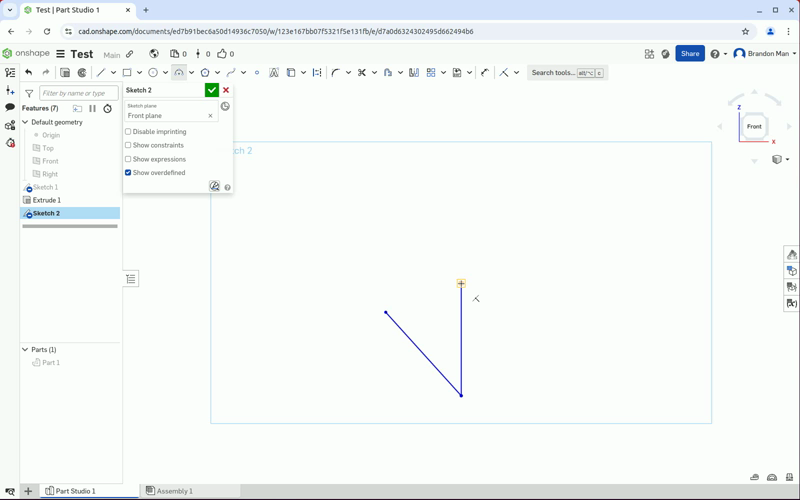
click(461, 283)
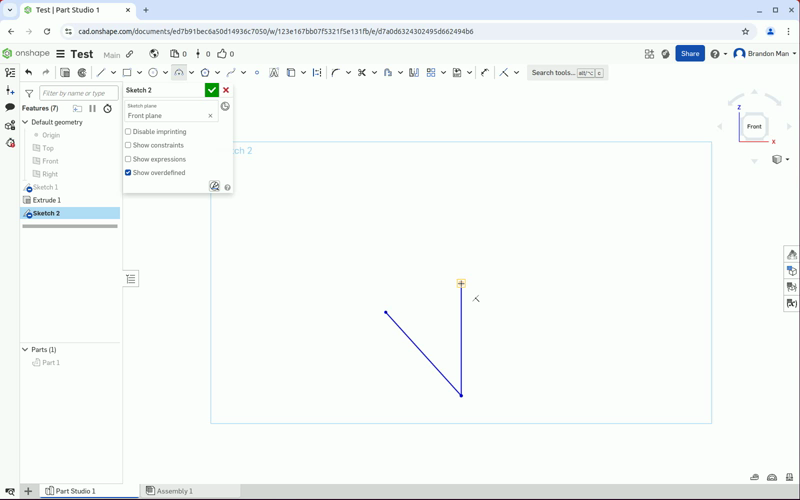
mouse_move(385, 312)
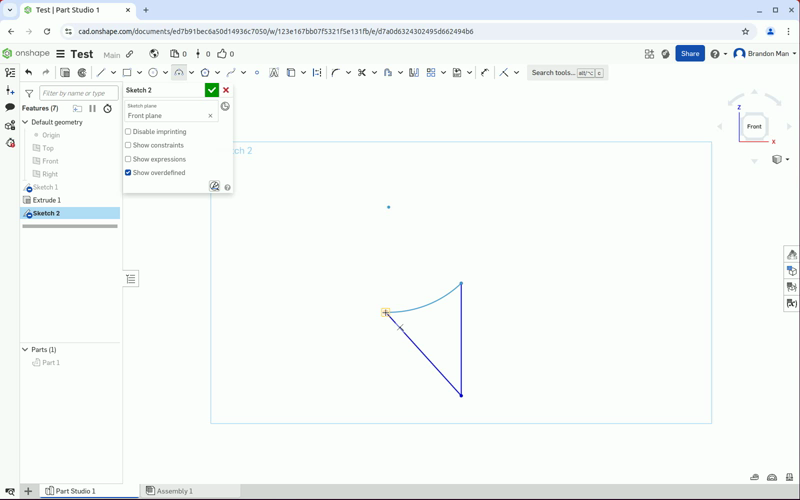
click(385, 312)
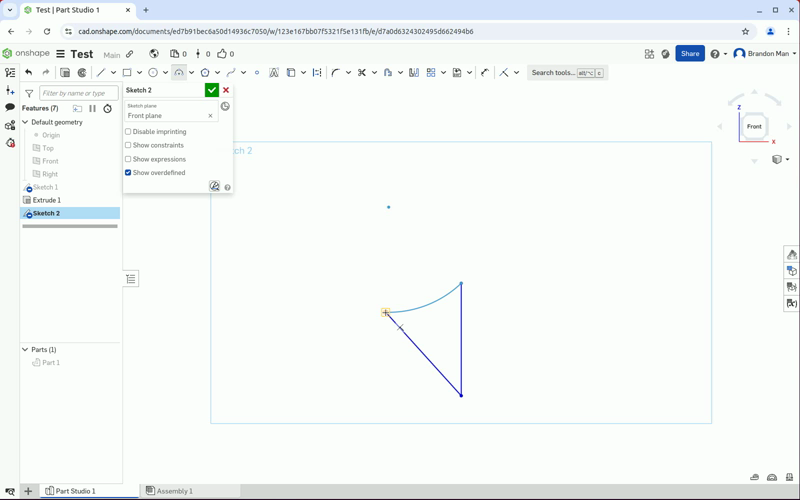
key_down(shift)
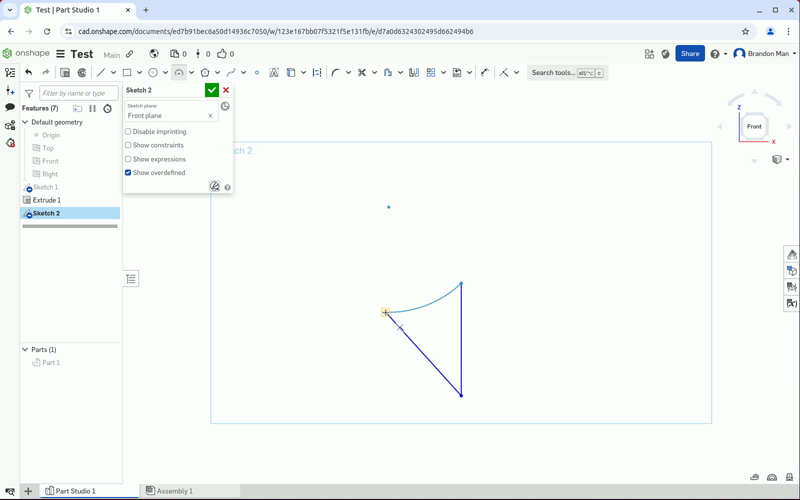
mouse_move(402, 242)
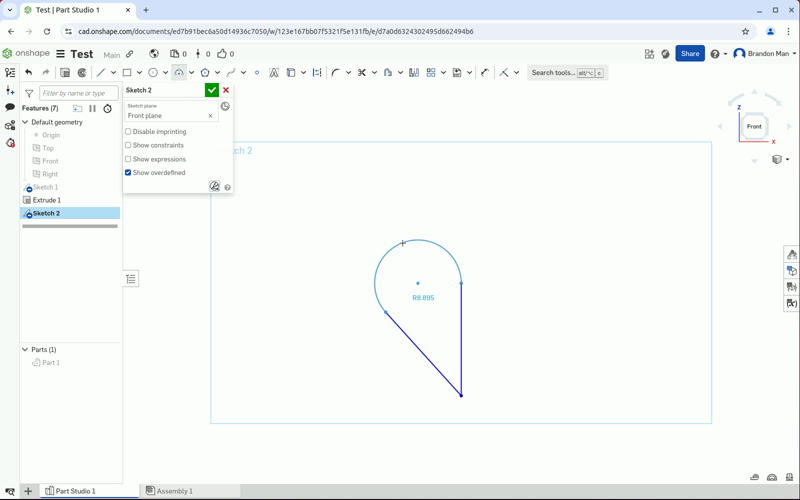
click(402, 242)
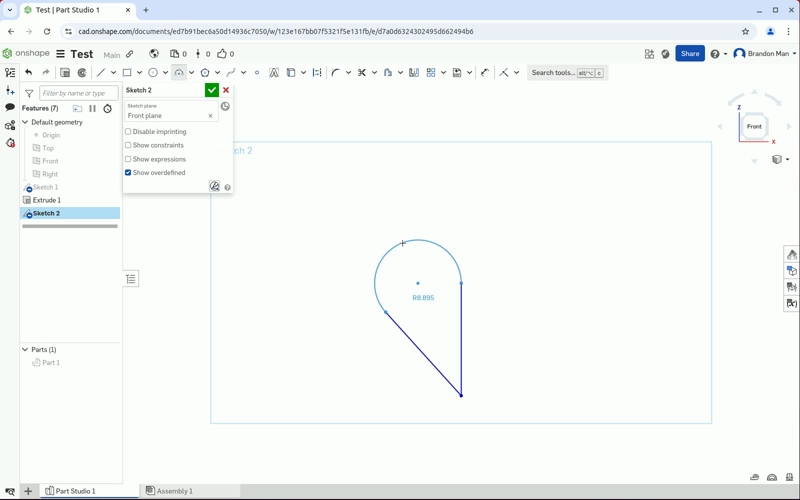
key_up(shift)
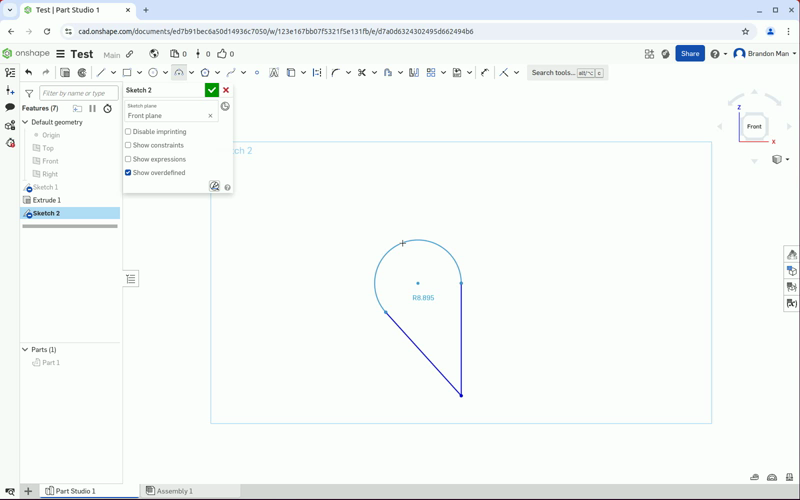
key(esc)
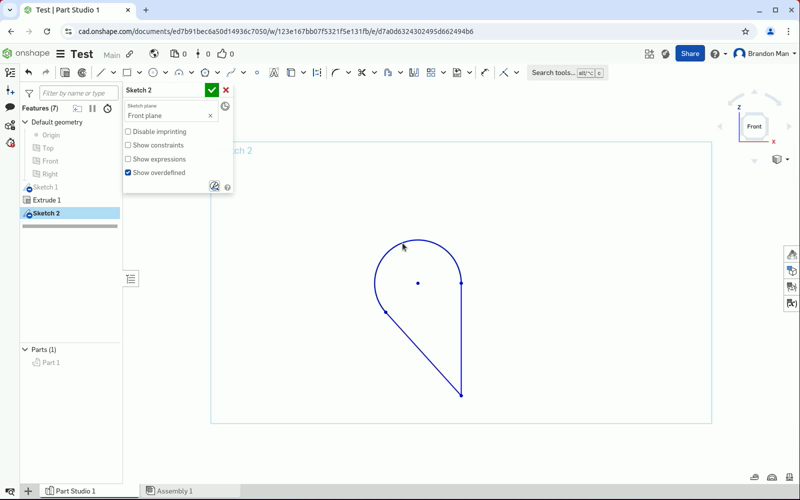
mouse_move(439, 308)
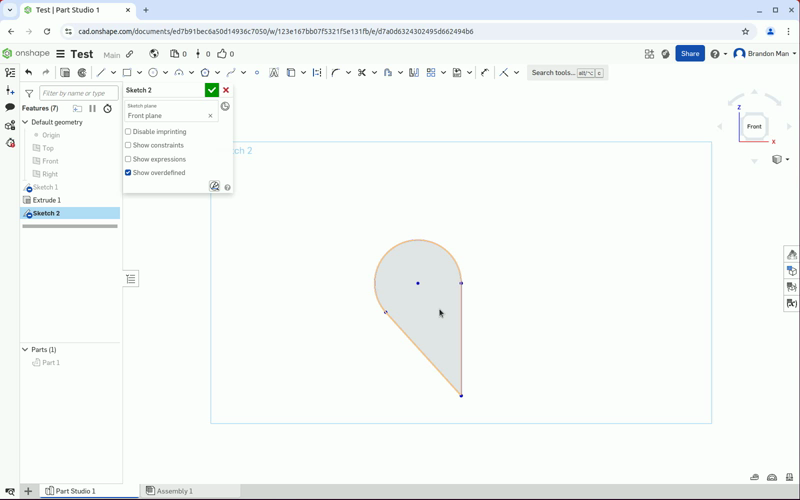
click(439, 308)
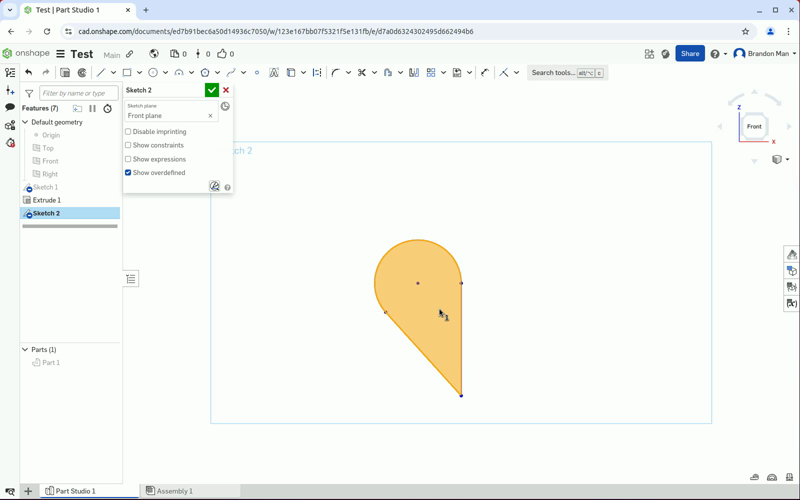
mouse_move(73, 352)
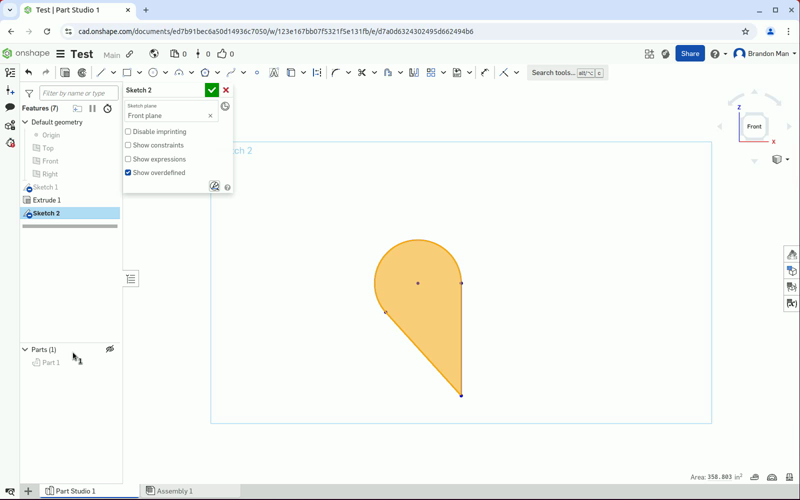
key(shift+y)
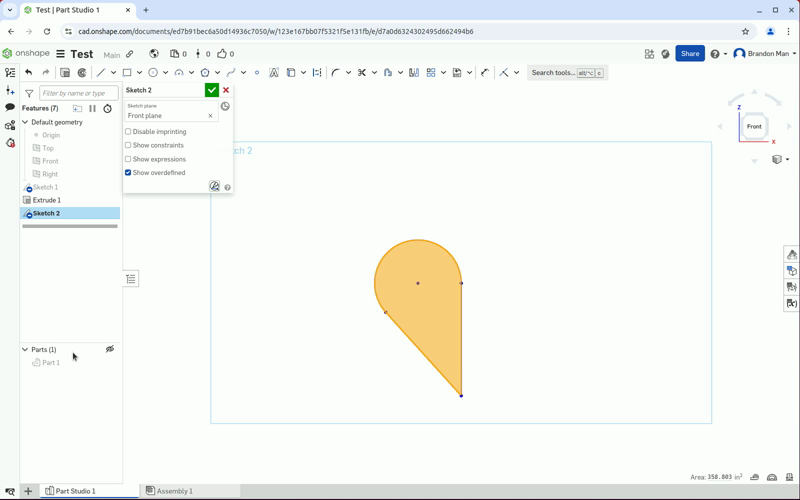
key(shift+e)
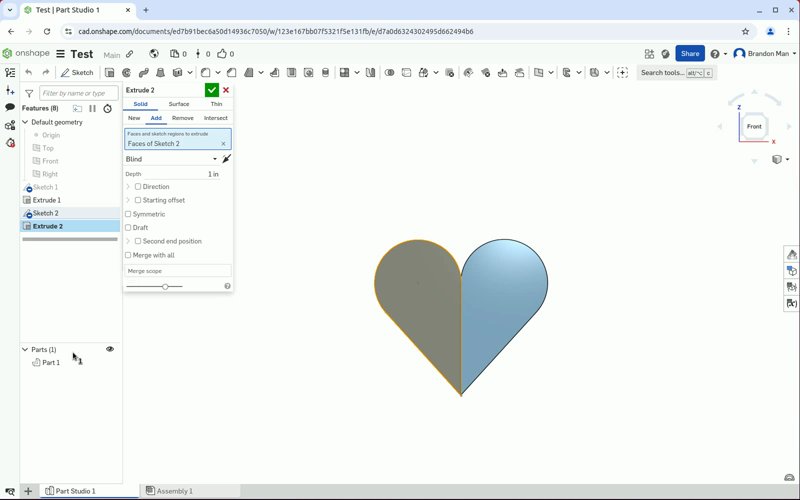
mouse_move(143, 106)
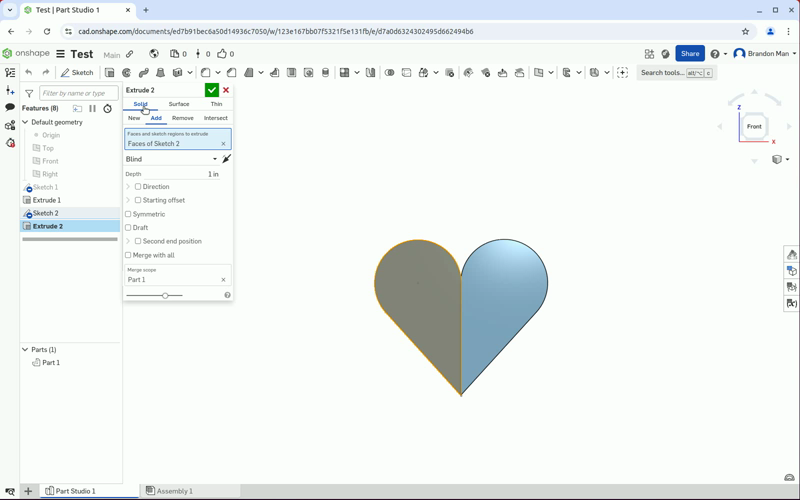
click(143, 106)
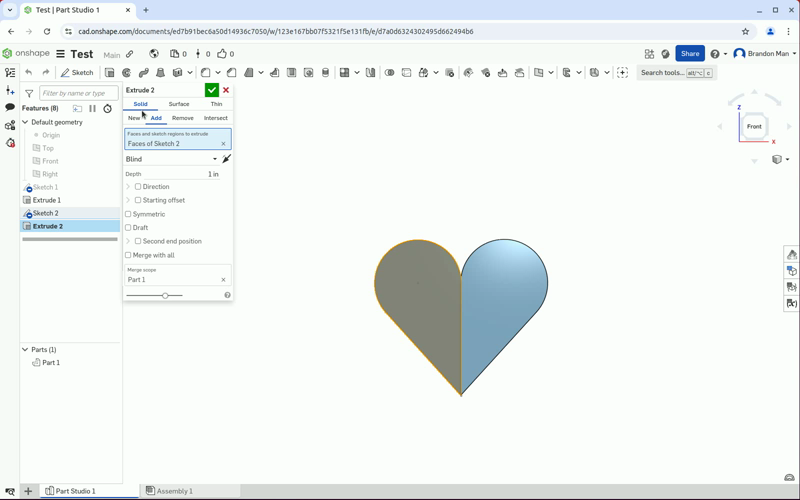
mouse_move(137, 120)
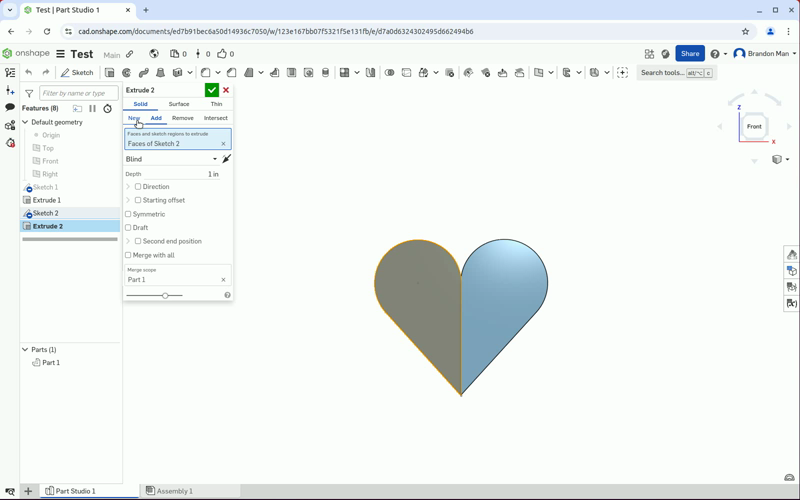
click(137, 120)
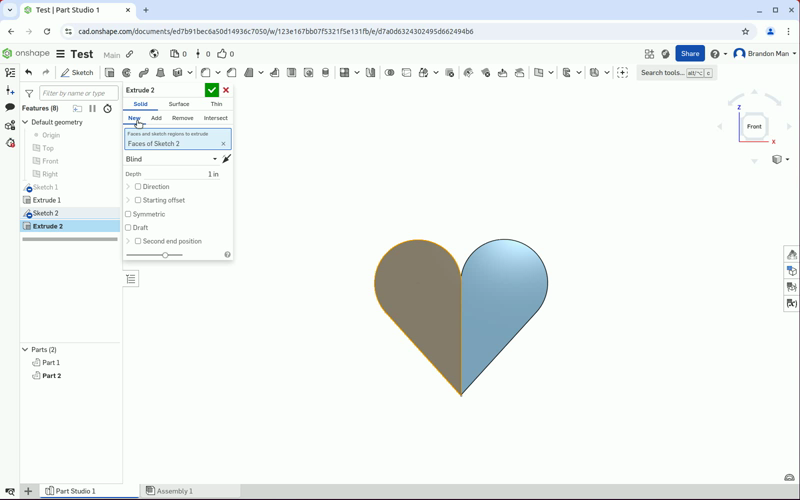
key(tab, 4)
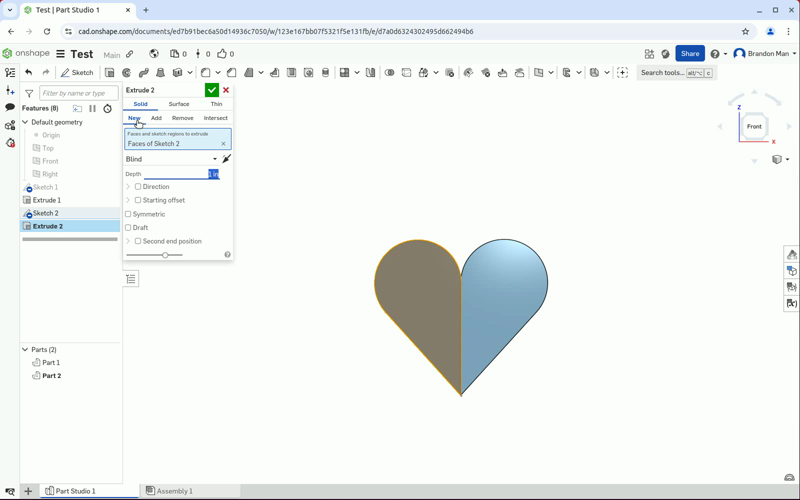
text(17.813)
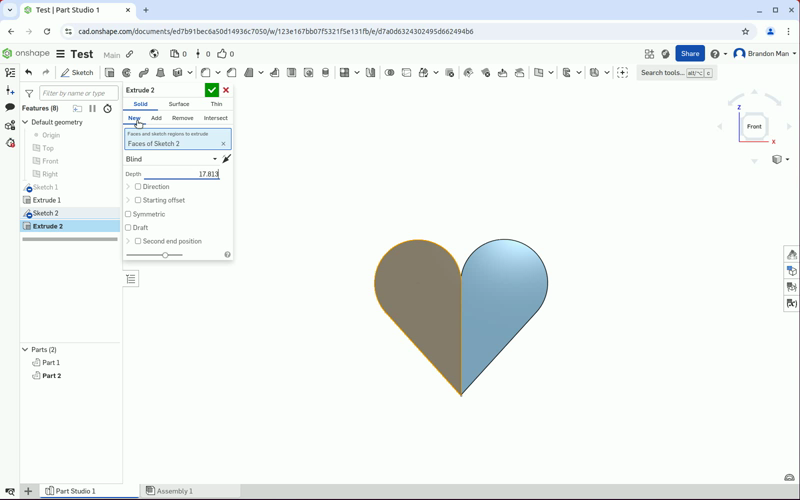
key(enter)
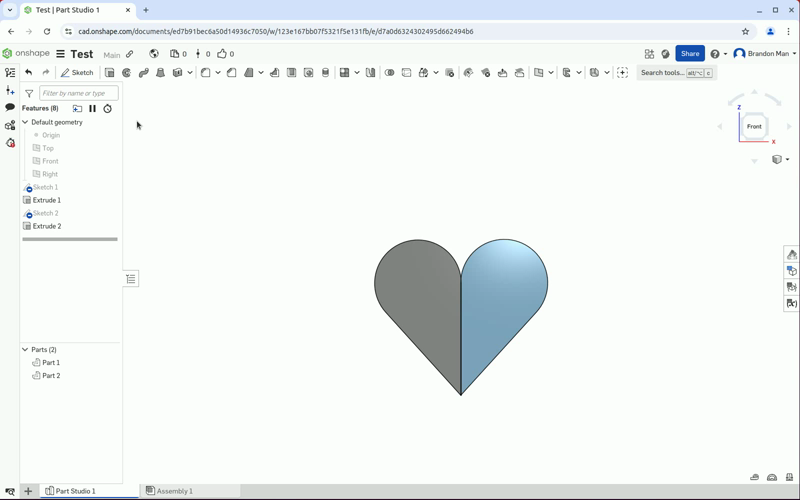
key(shift+h)
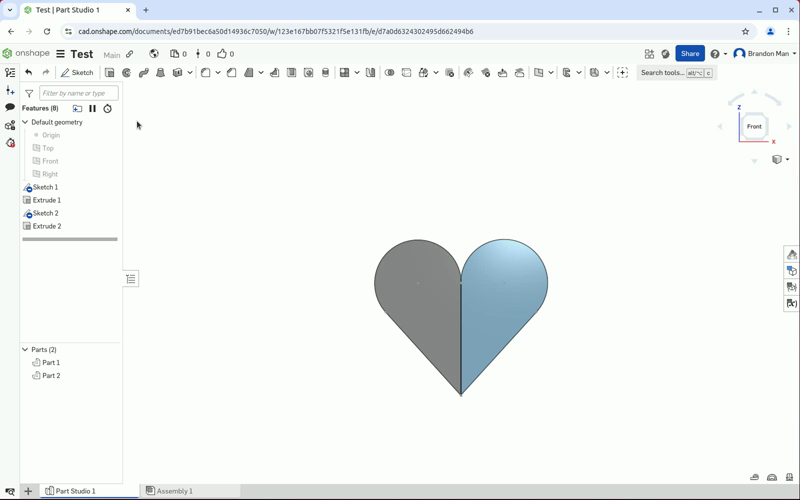
key(shift+h)
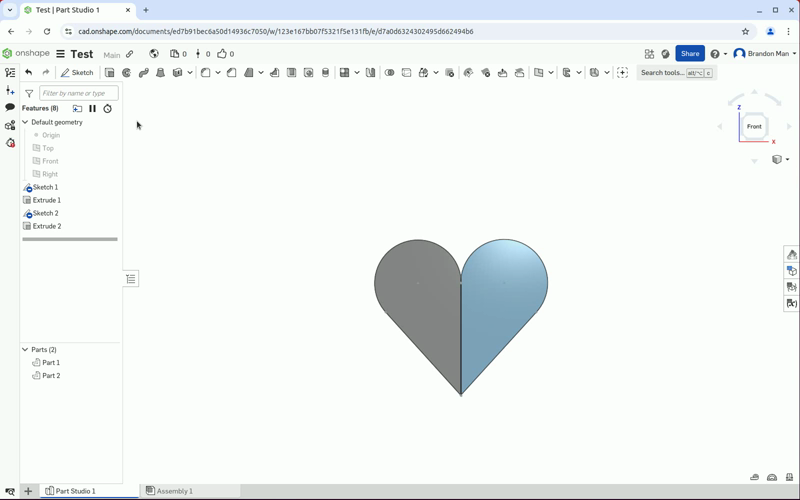
key(shift+7)
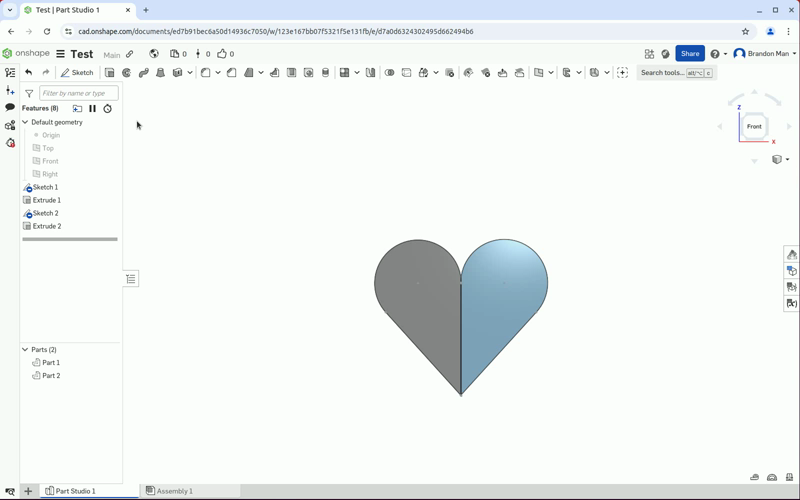
key(left, 2)
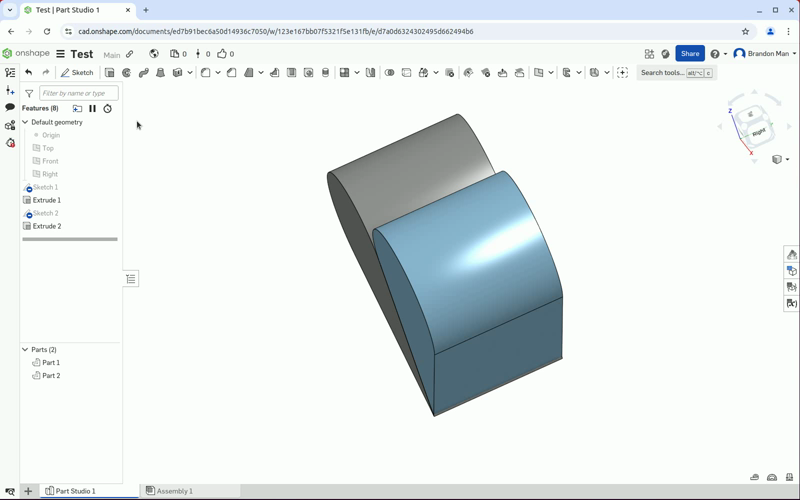
key(down, 2)
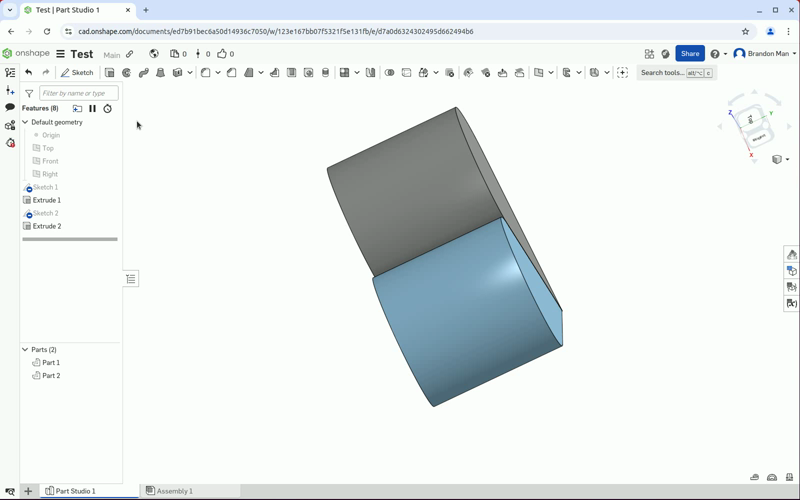
key(up, 2)
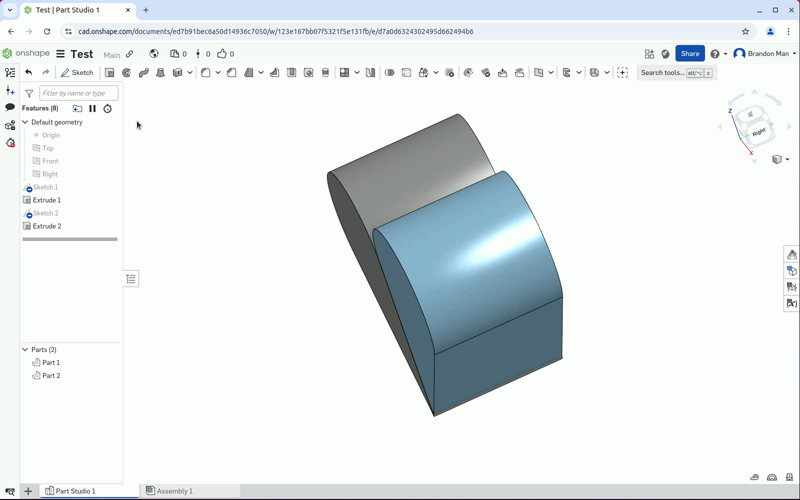
key(right, 2)
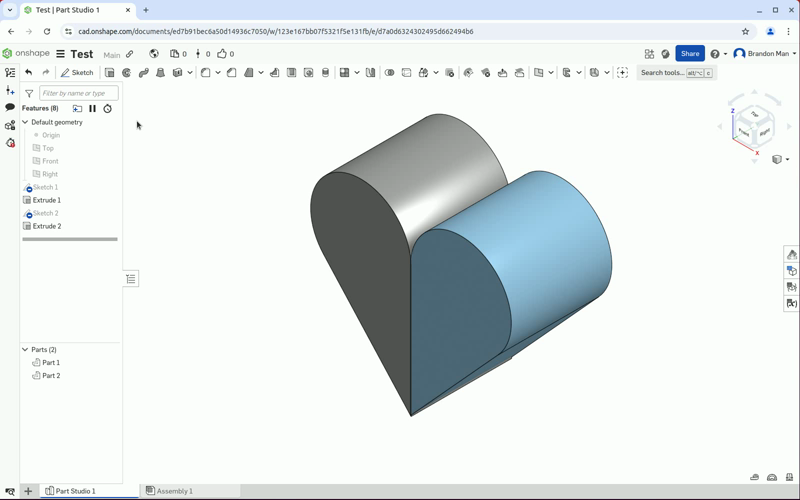
mouse_move(73, 189)
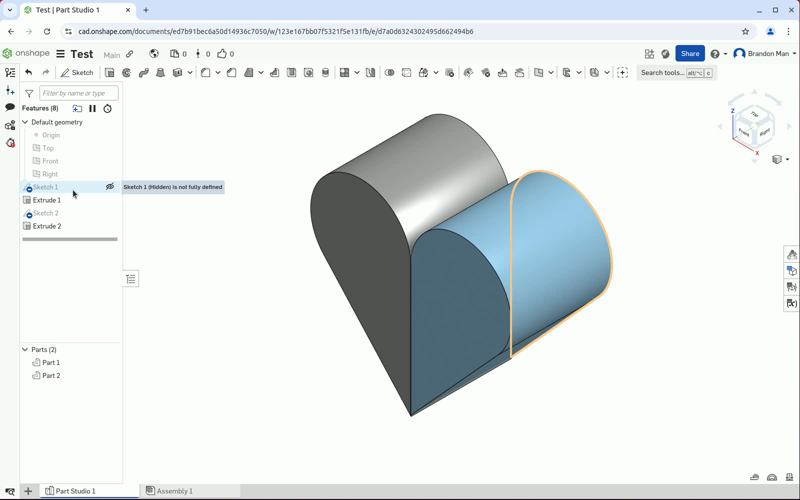
click(73, 189)